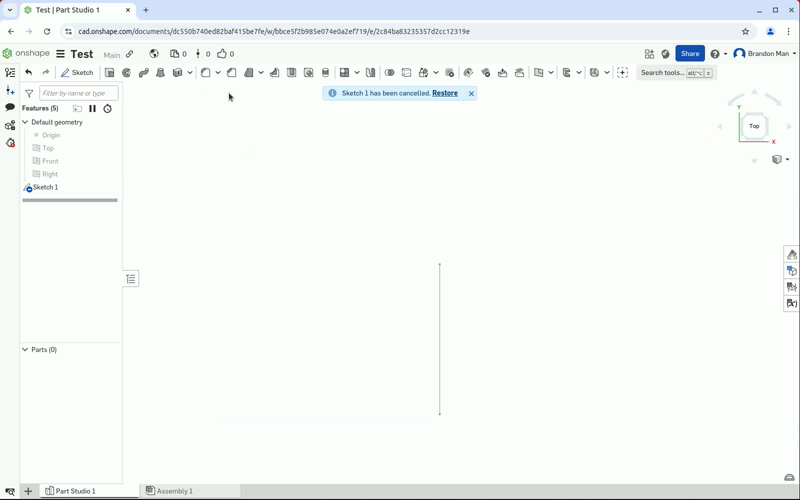
key(shift+h)
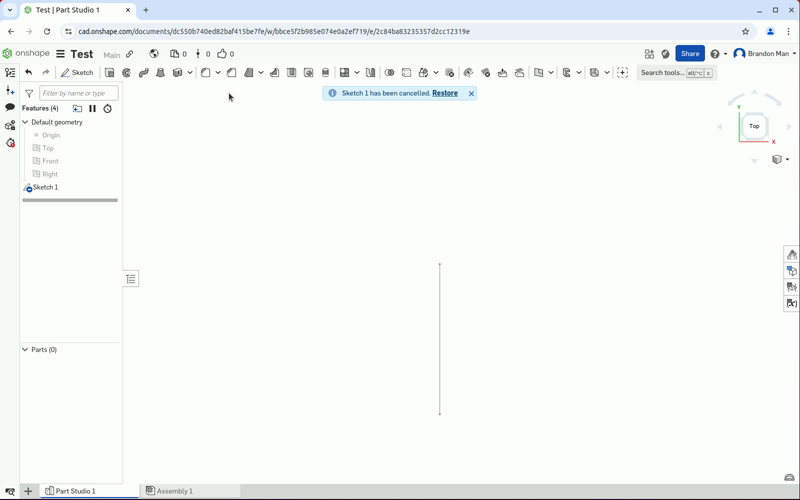
key(shift+s)
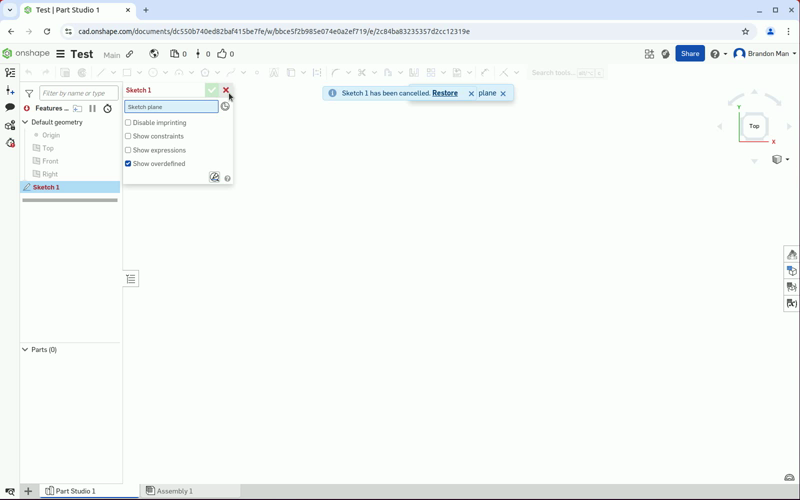
mouse_move(73, 150)
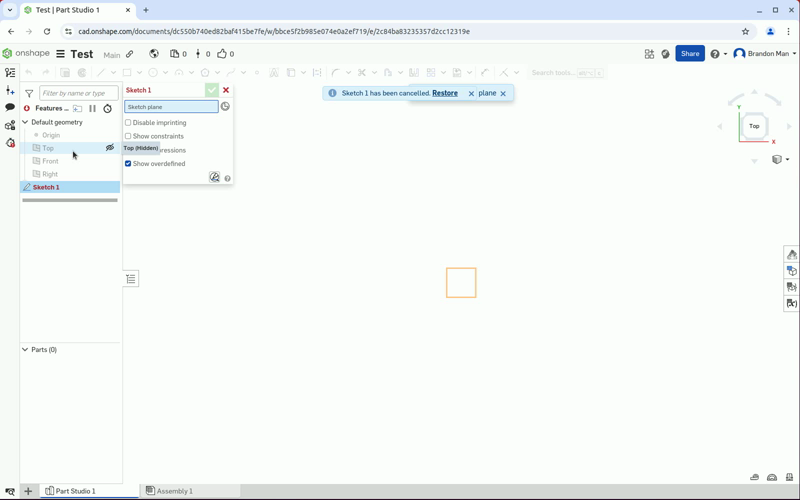
click(73, 150)
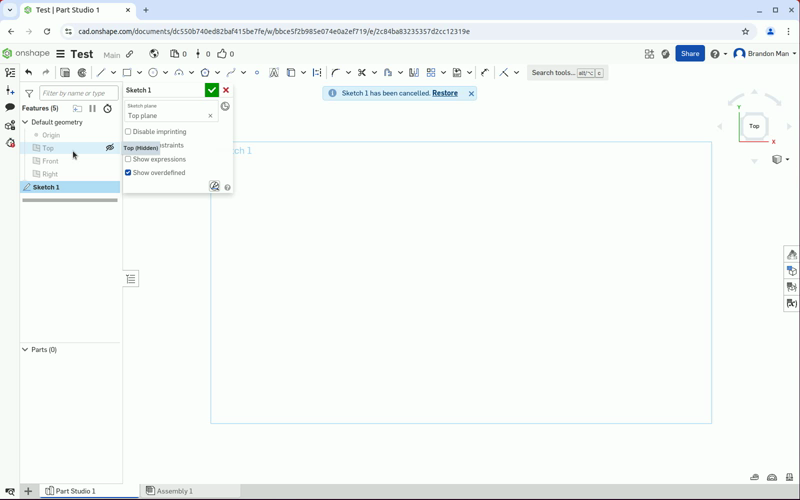
mouse_move(73, 352)
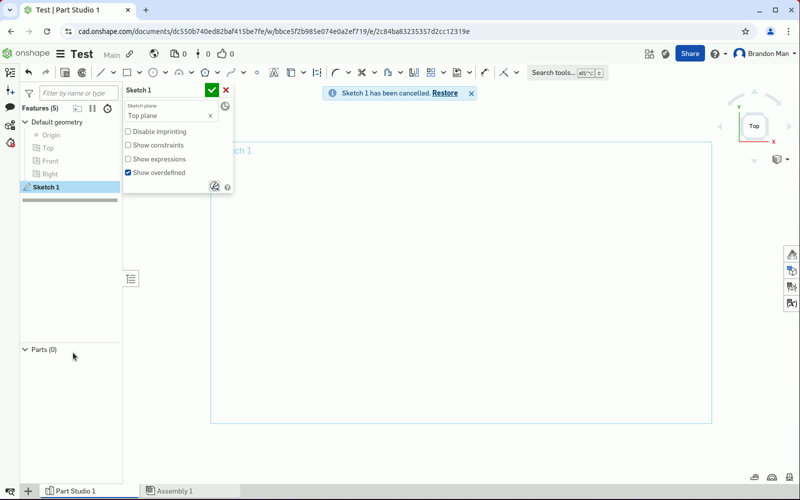
key(y)
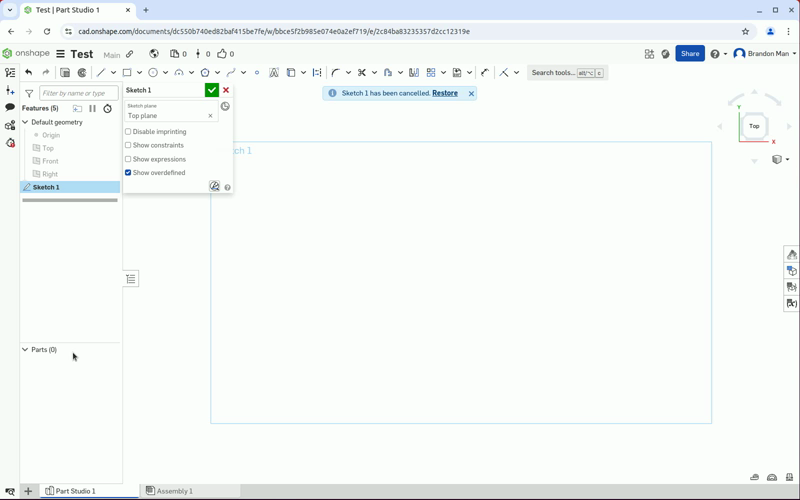
key(l)
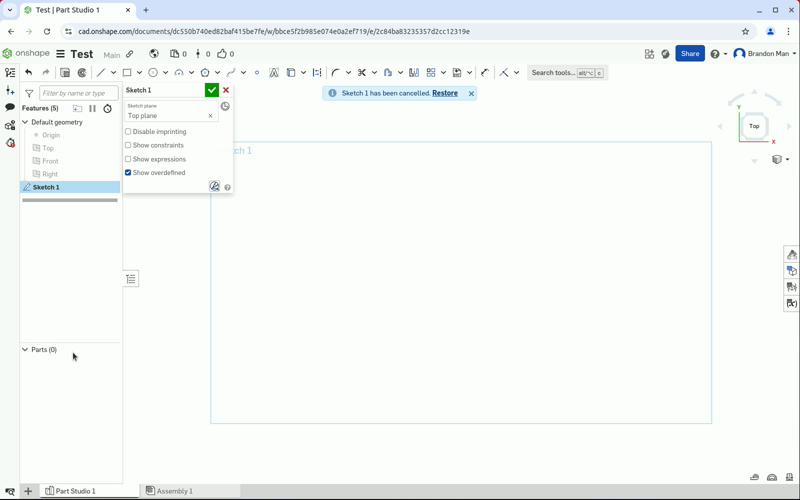
key_down(shift)
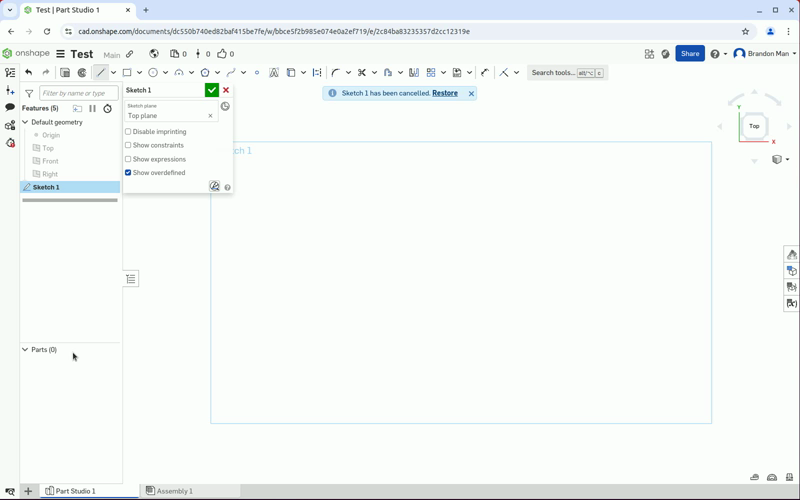
mouse_move(410, 386)
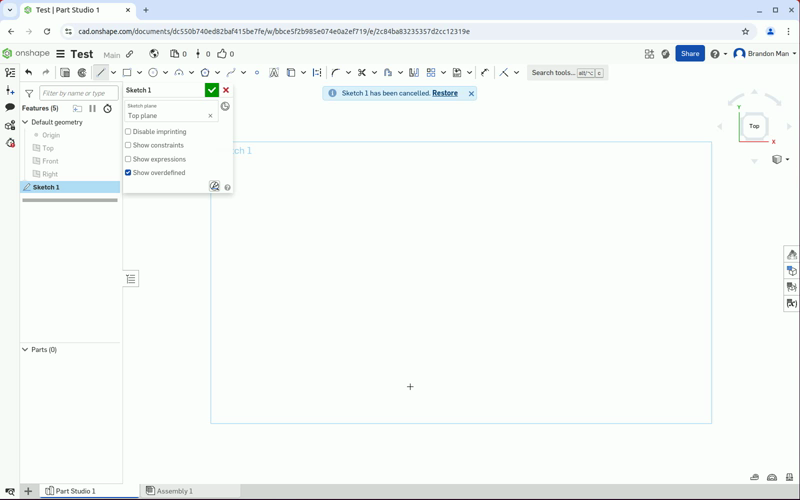
click(410, 386)
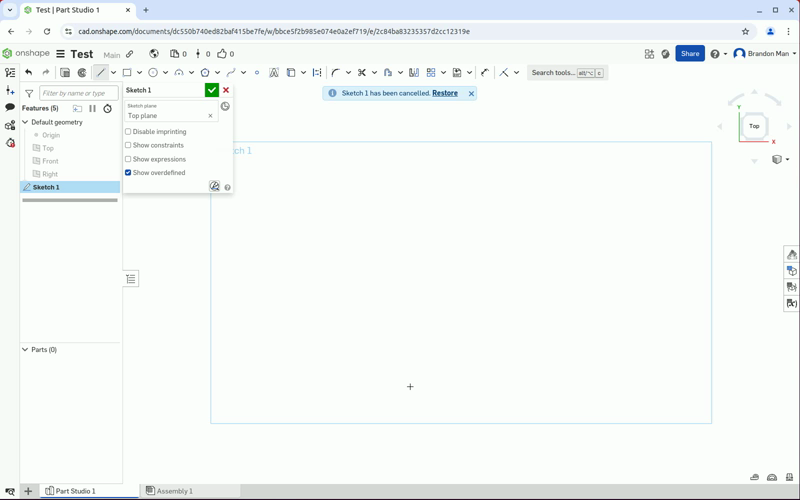
key_up(shift)
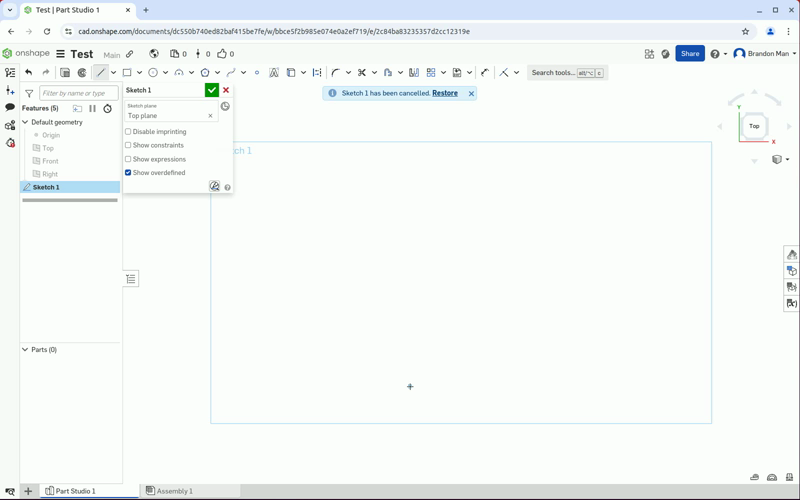
key_down(shift)
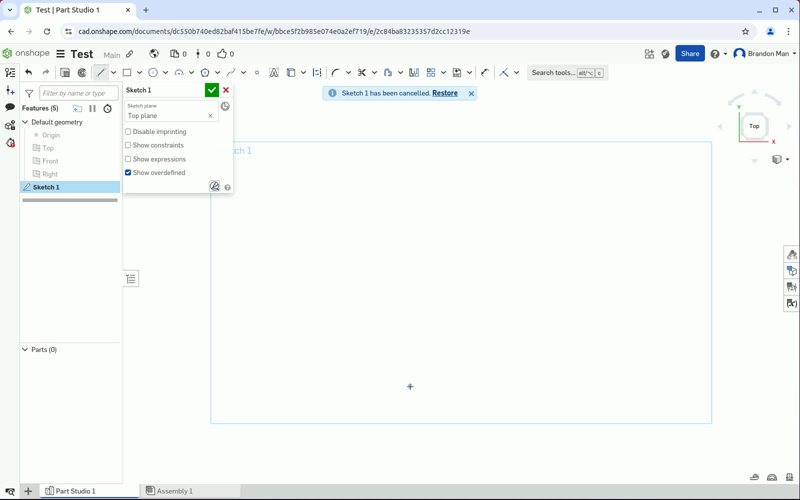
mouse_move(511, 386)
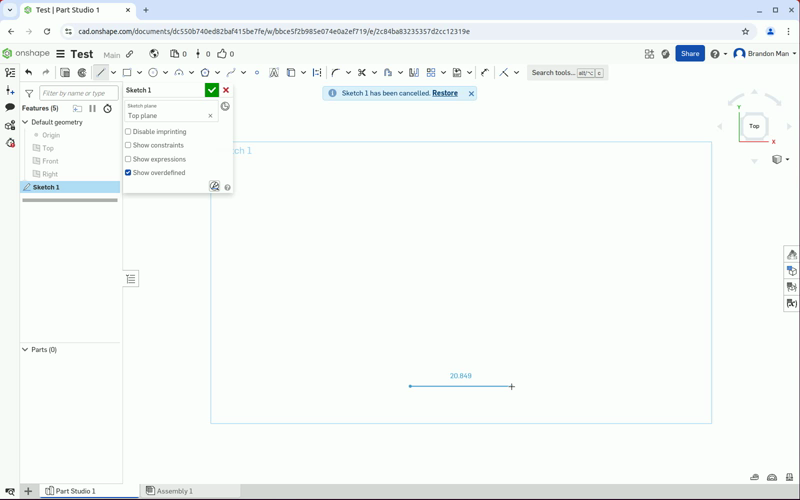
click(511, 386)
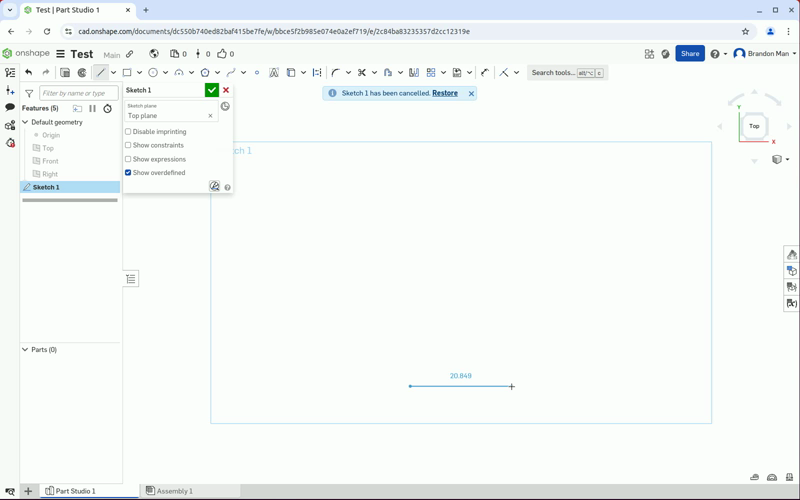
key_up(shift)
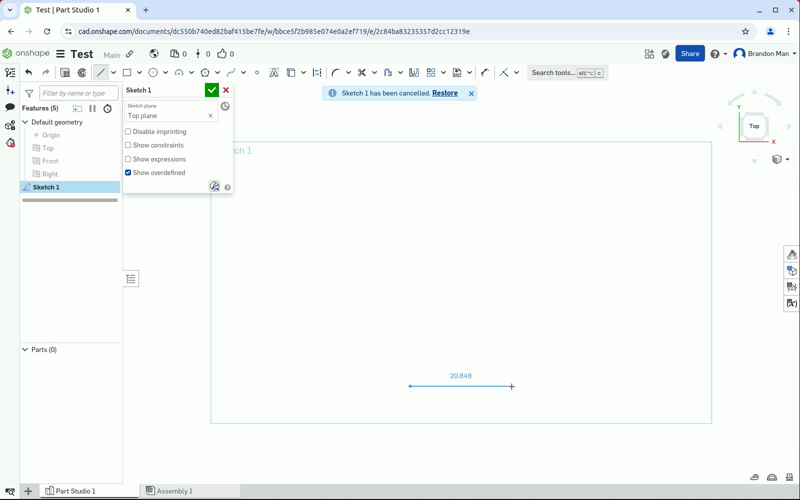
key_down(shift)
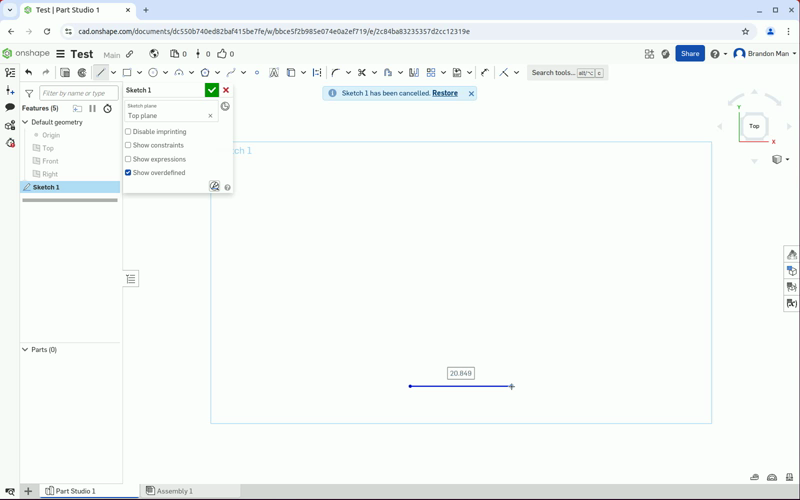
mouse_move(511, 182)
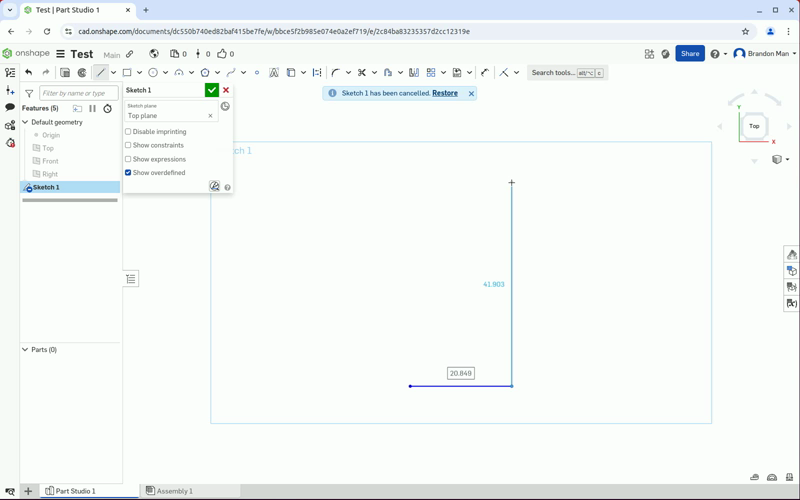
click(511, 182)
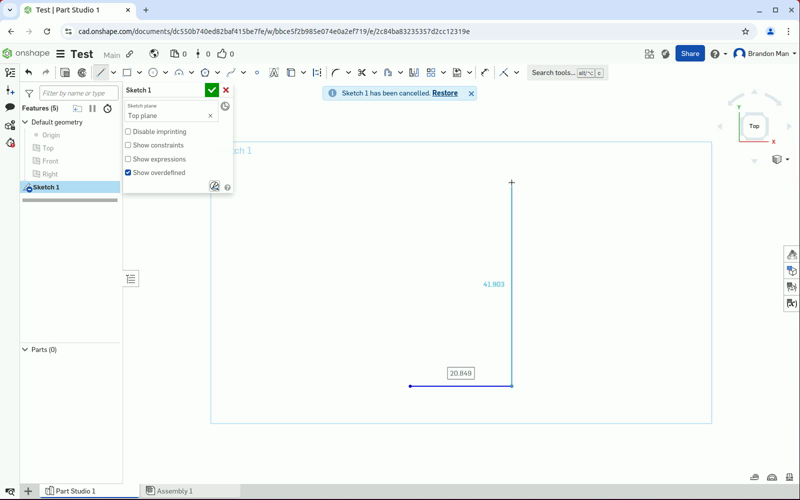
key_up(shift)
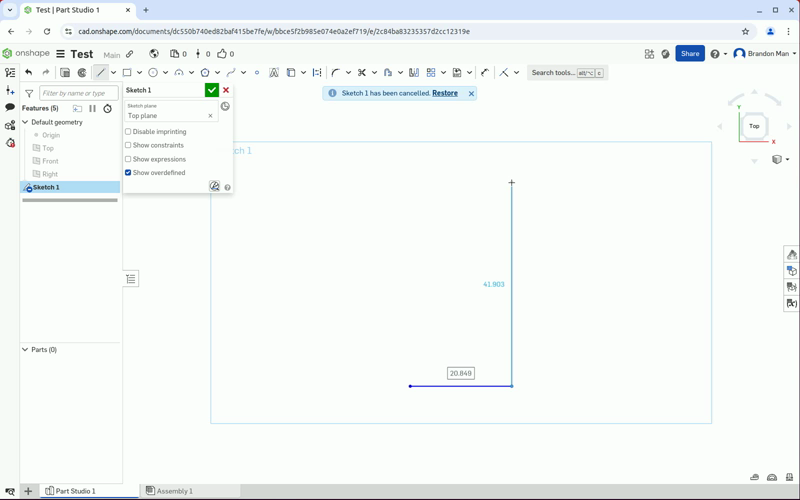
key_down(shift)
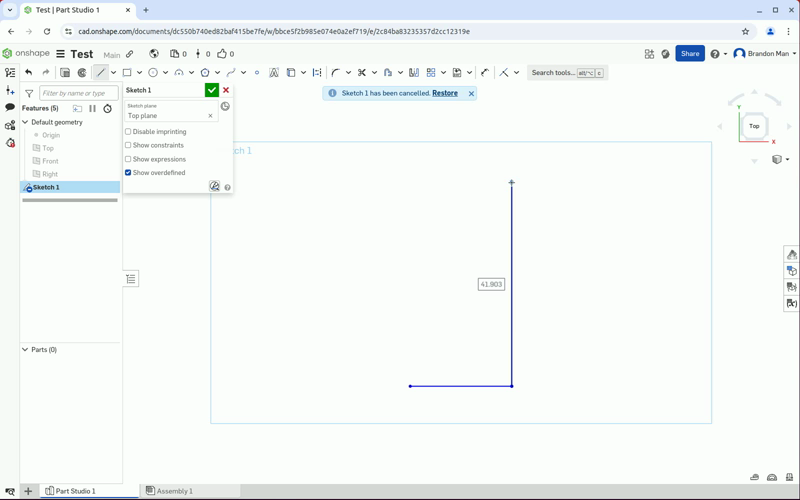
mouse_move(410, 182)
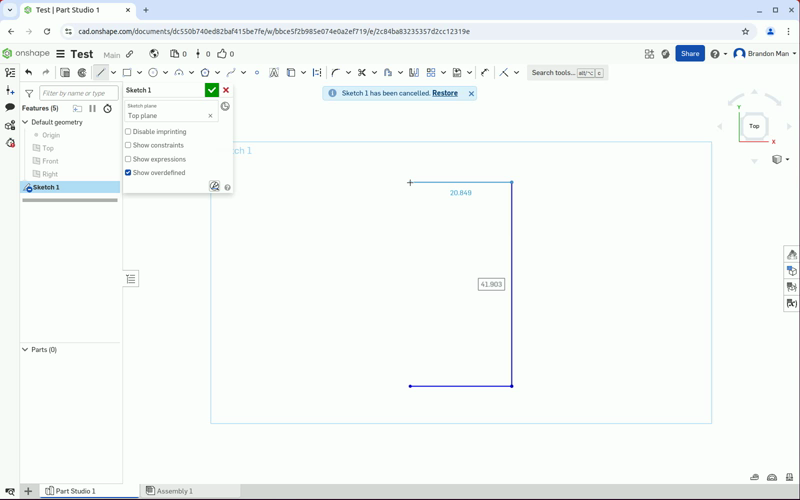
click(410, 182)
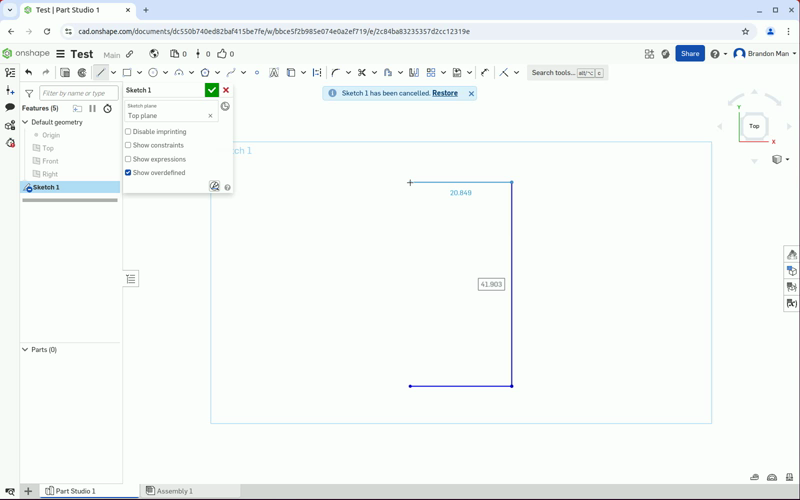
key_up(shift)
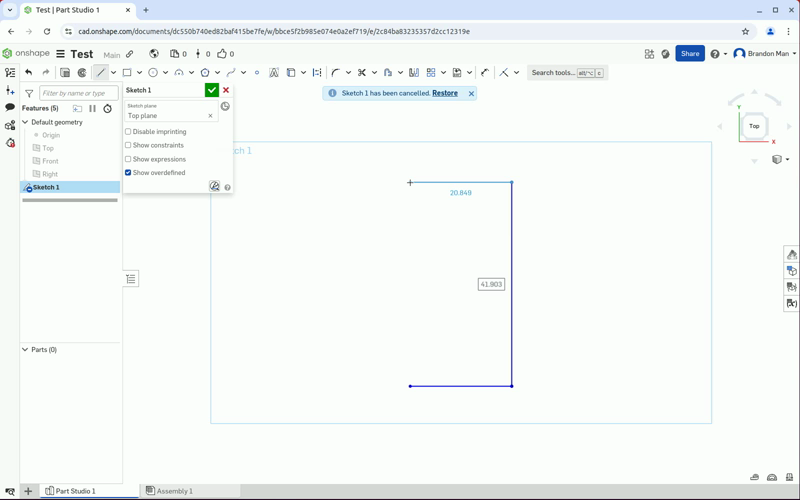
key_down(shift)
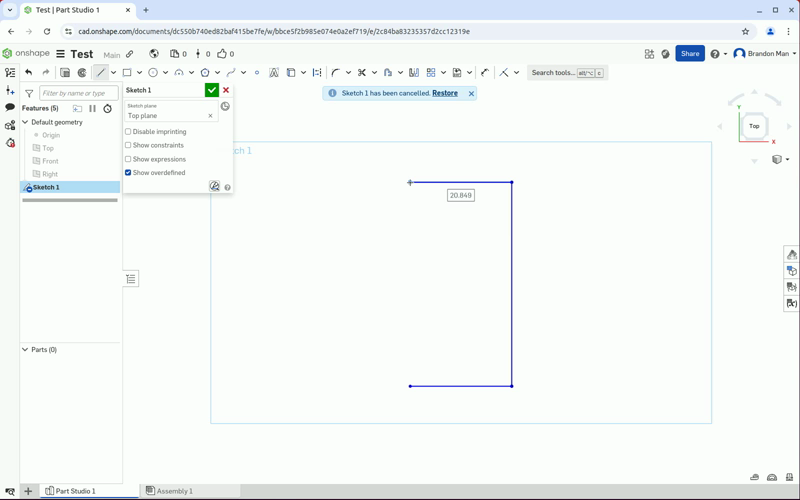
mouse_move(410, 386)
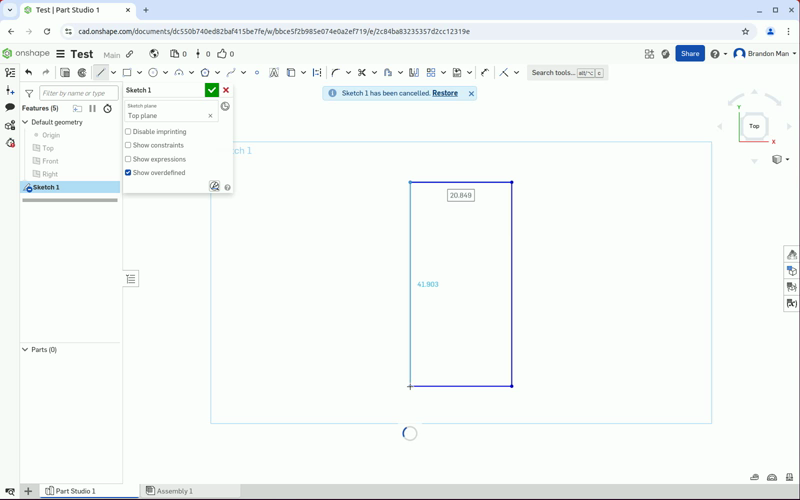
key_up(shift)
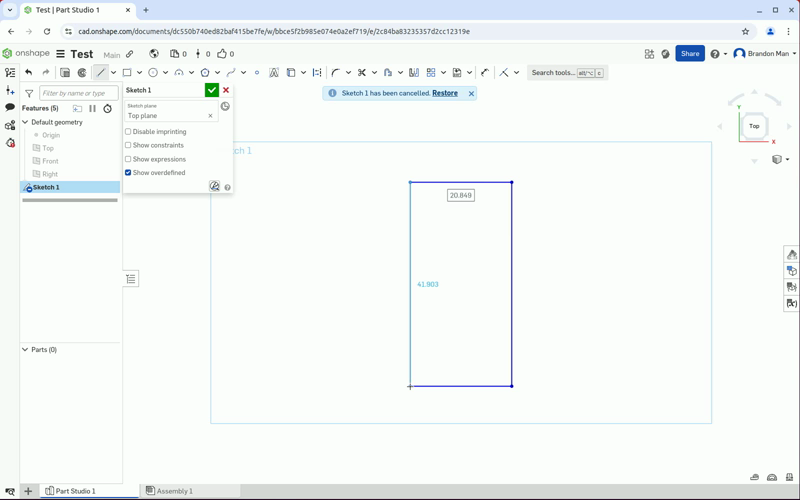
click(410, 386)
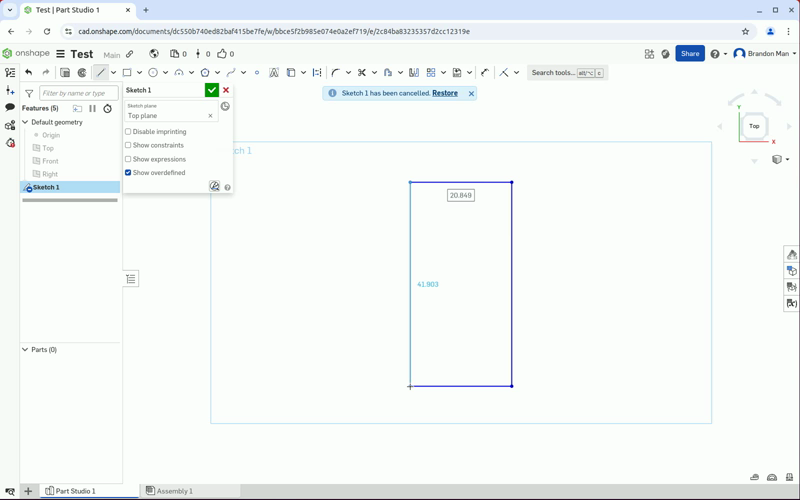
key(esc)
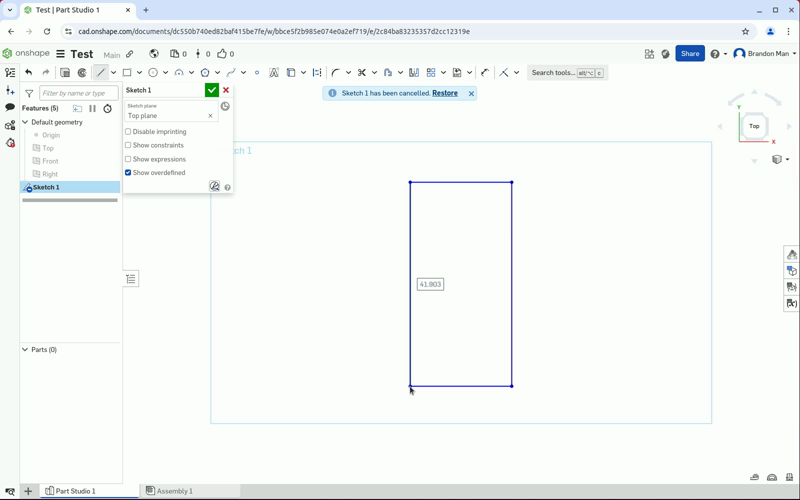
mouse_move(488, 277)
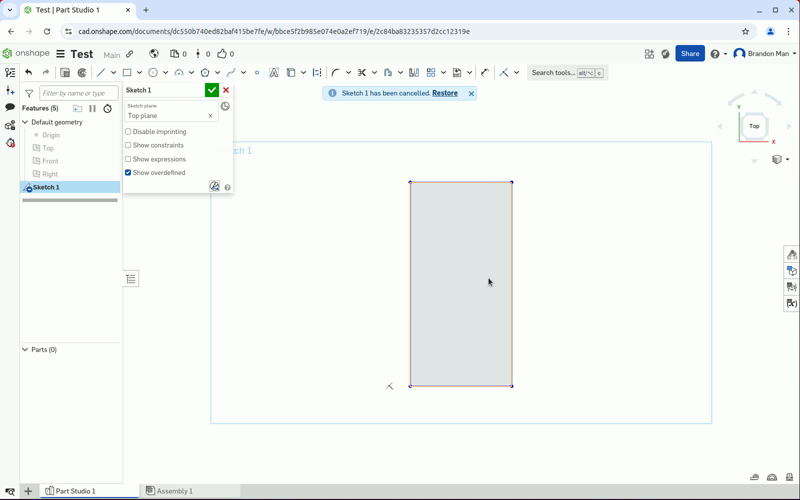
click(488, 277)
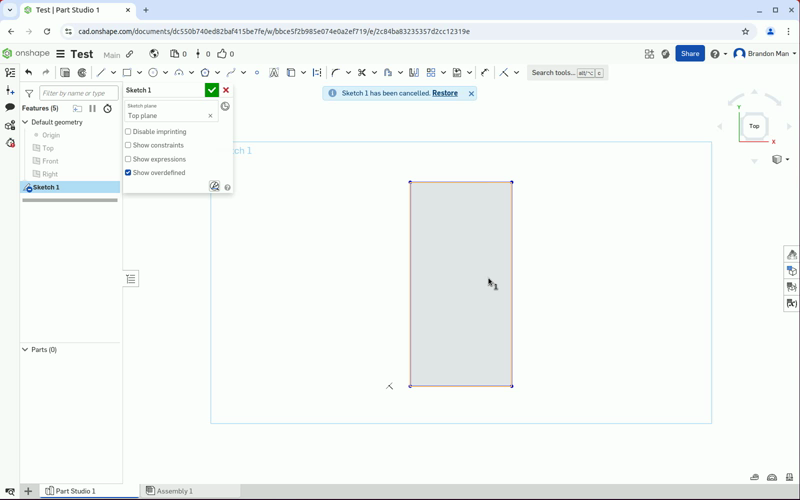
mouse_move(73, 352)
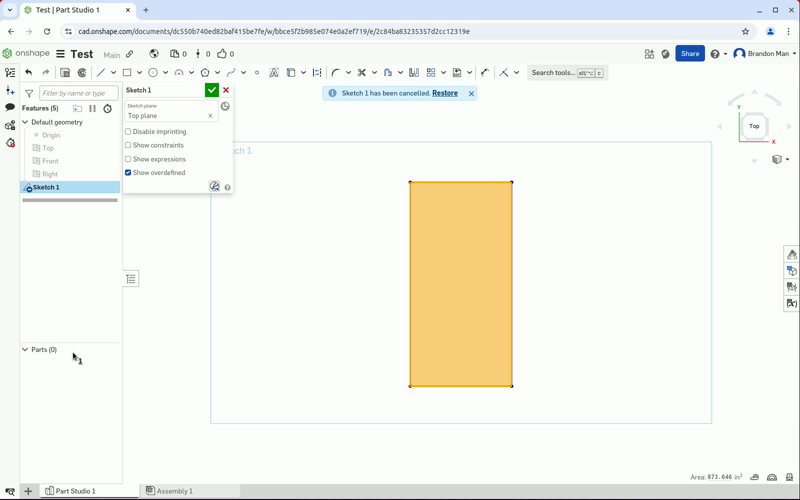
key(shift+y)
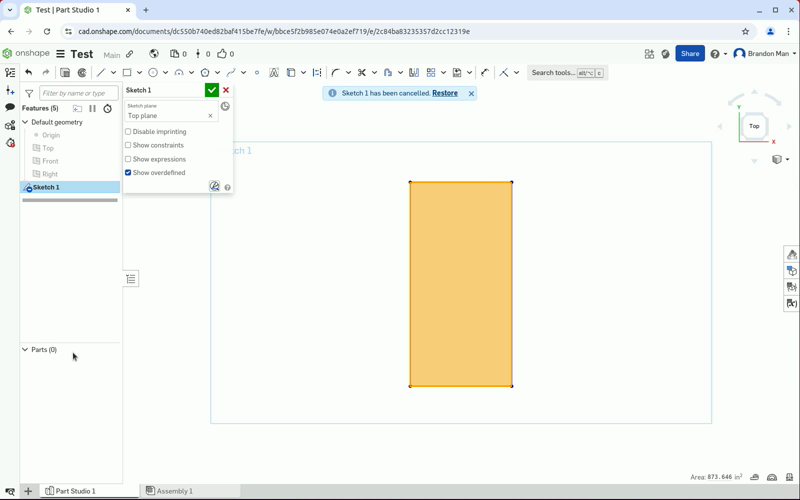
key(shift+e)
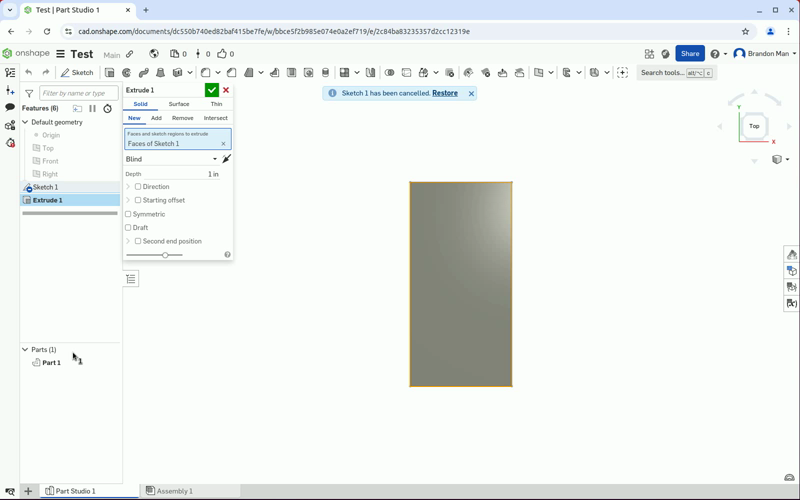
mouse_move(143, 106)
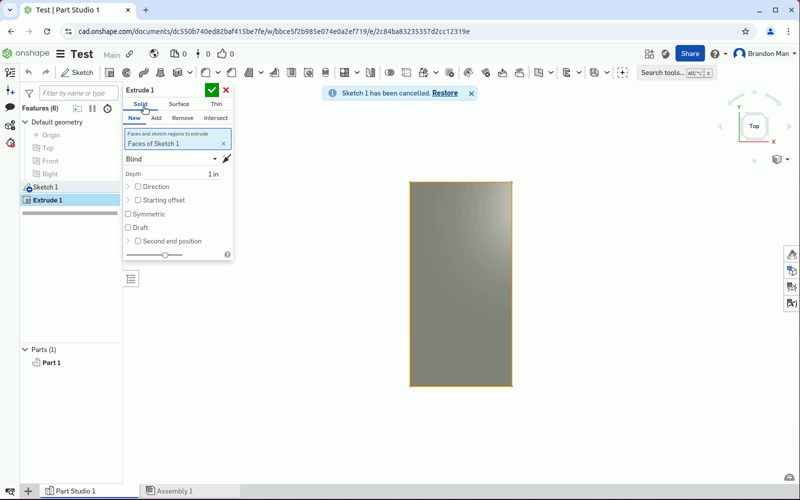
click(143, 106)
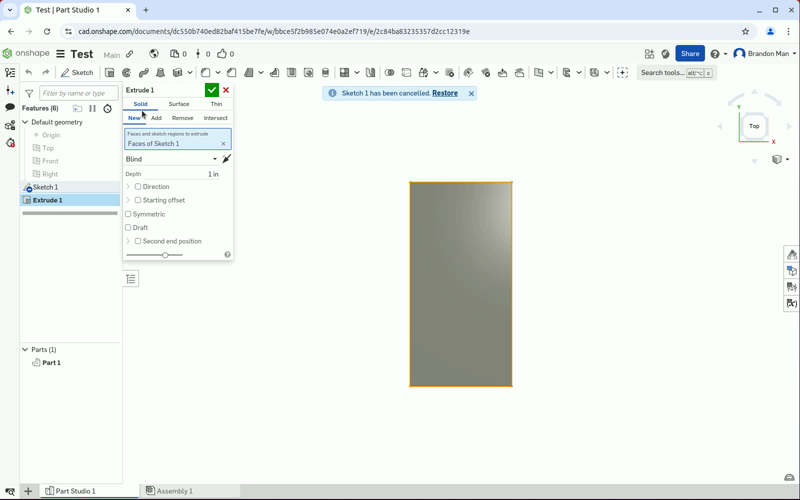
mouse_move(137, 120)
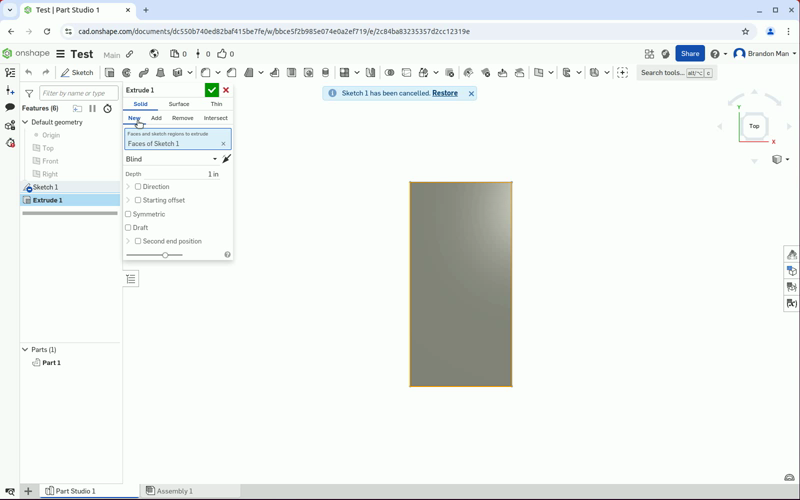
click(137, 120)
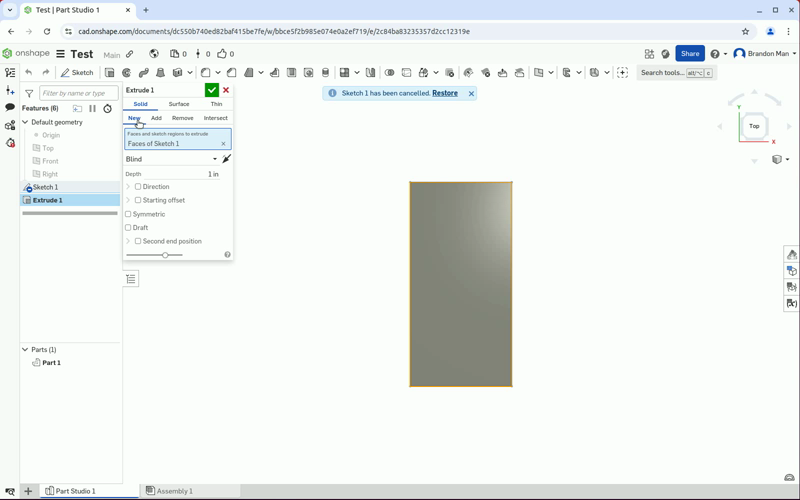
key(tab, 4)
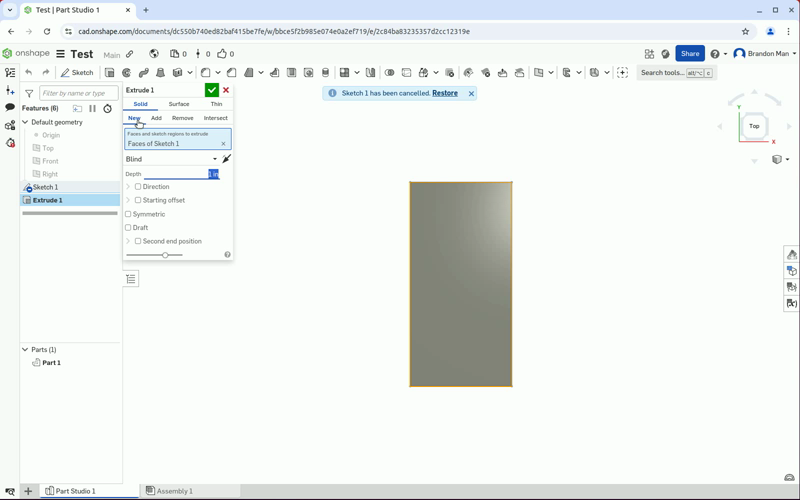
text(2.407)
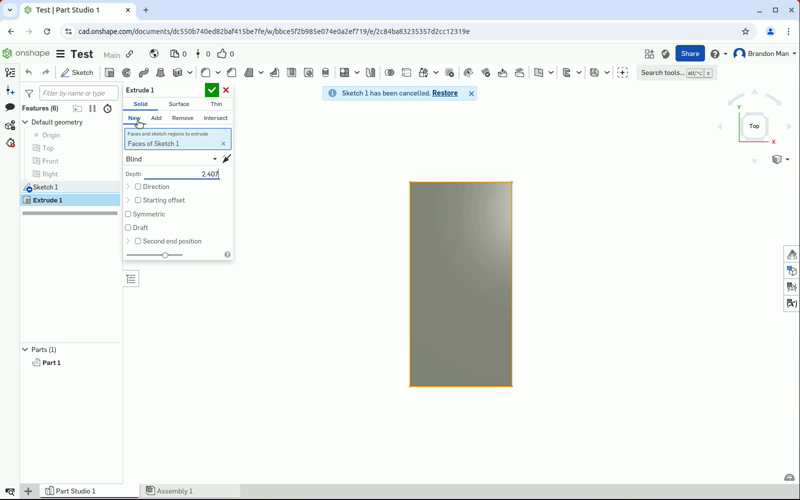
key(enter)
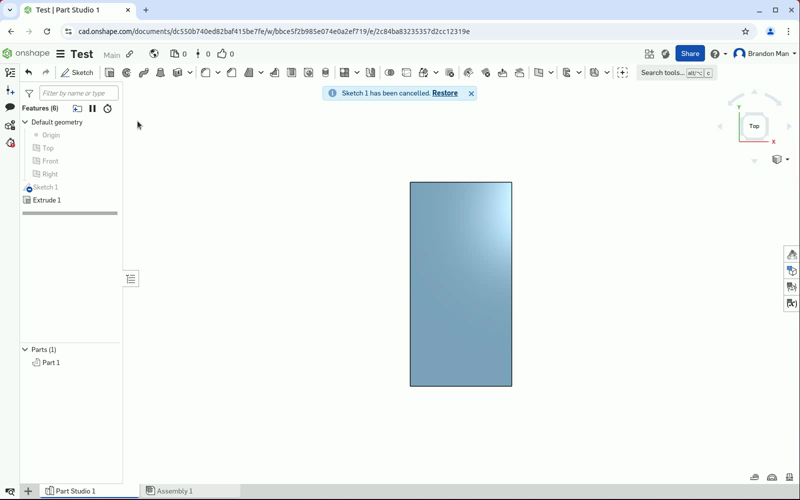
key(shift+h)
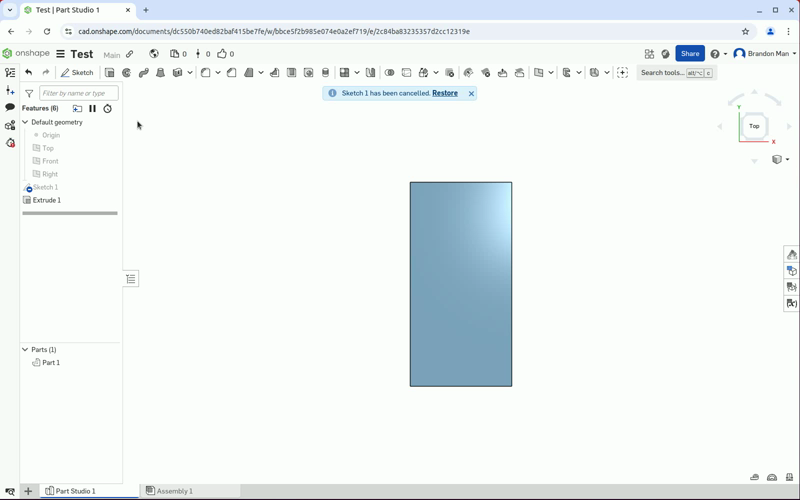
key(shift+h)
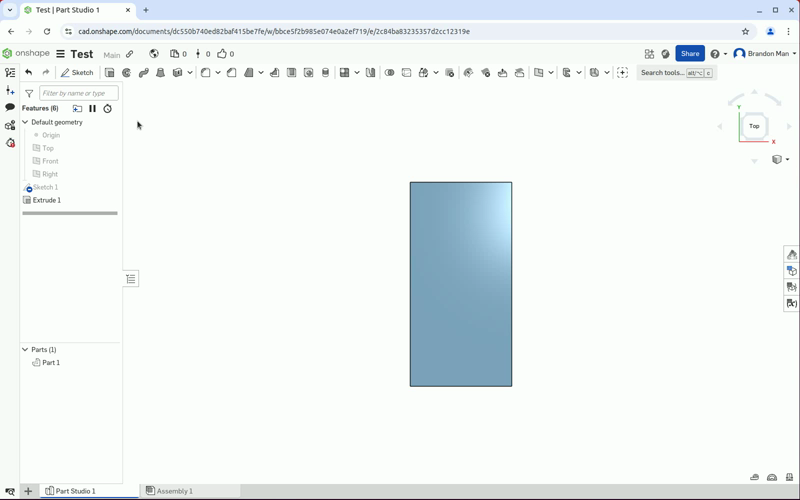
mouse_move(73, 189)
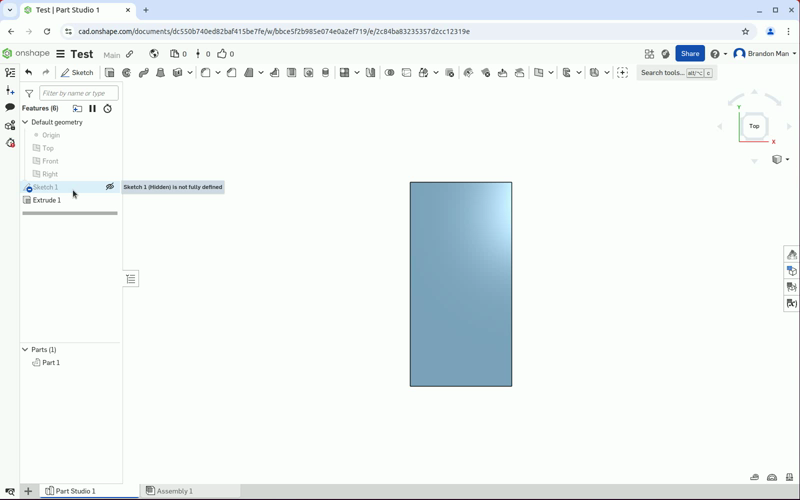
click(73, 189)
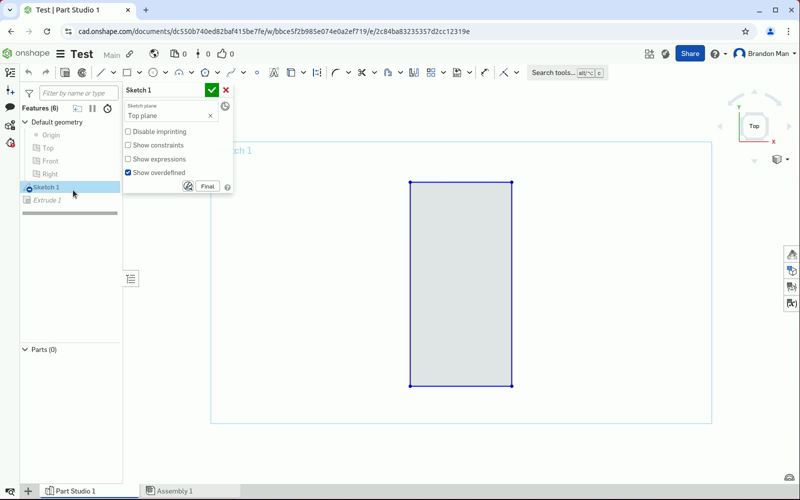
mouse_move(229, 92)
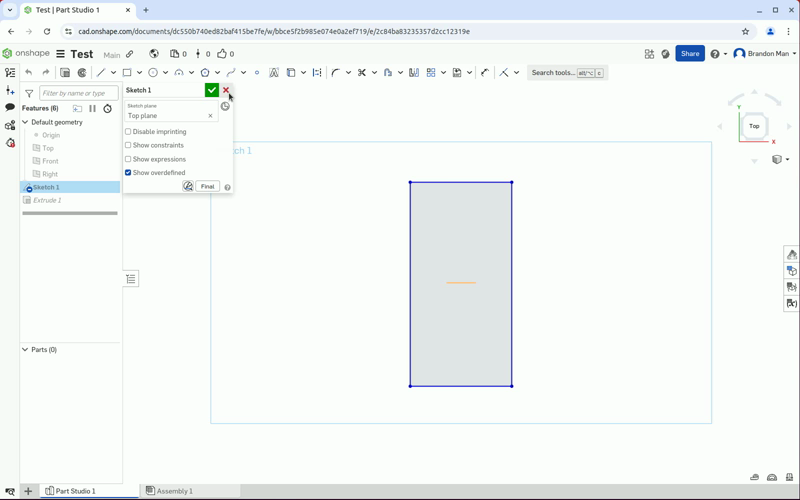
click(229, 92)
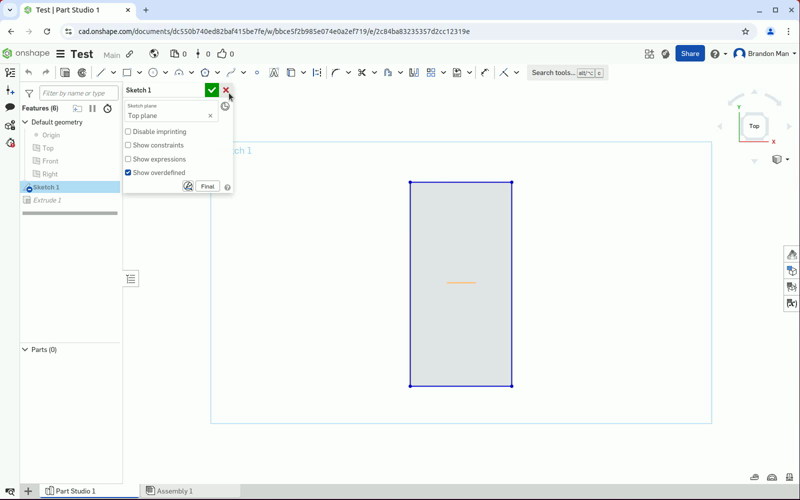
key(shift+s)
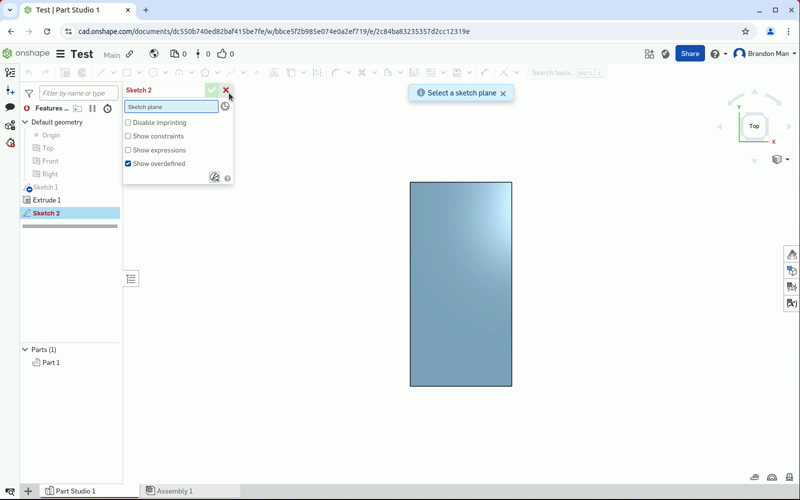
mouse_move(73, 150)
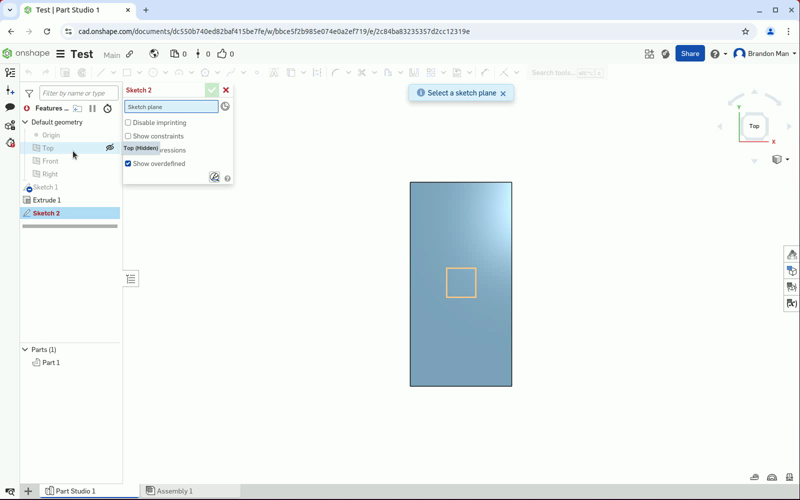
click(73, 150)
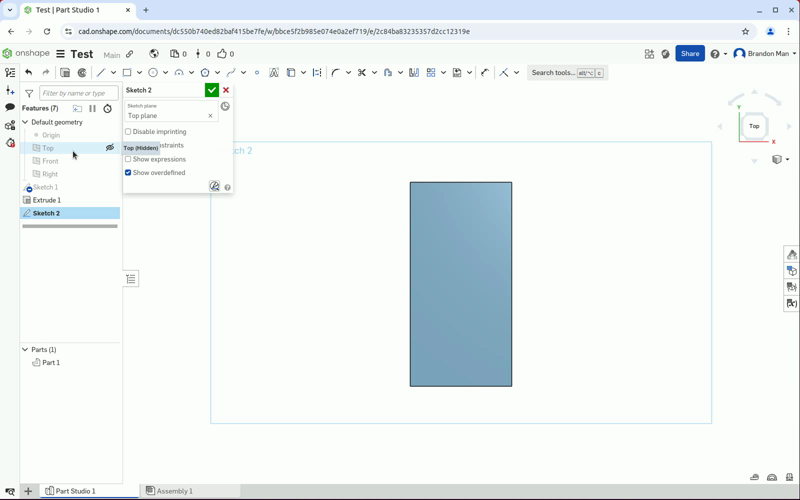
mouse_move(73, 352)
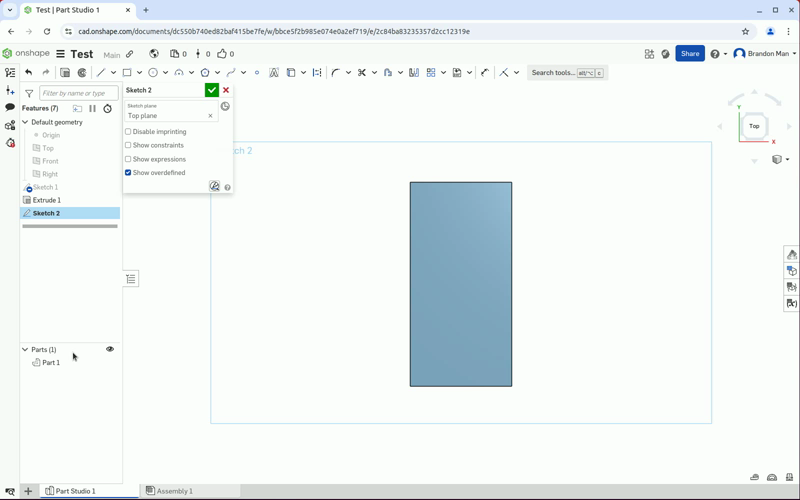
key(y)
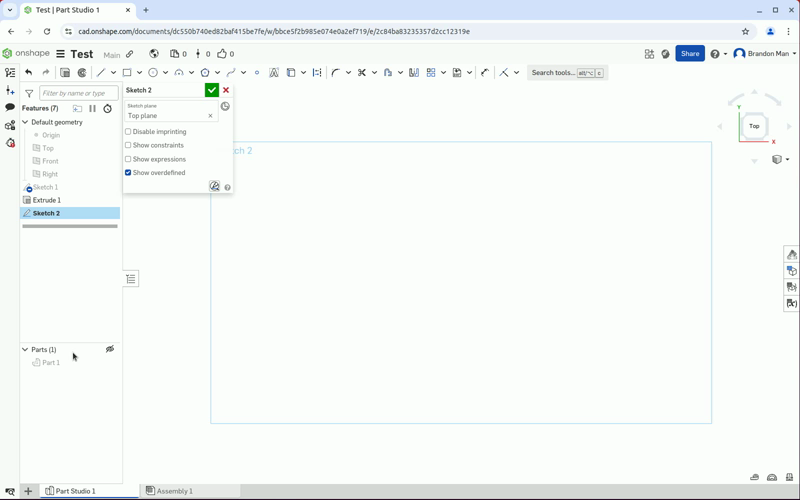
key(l)
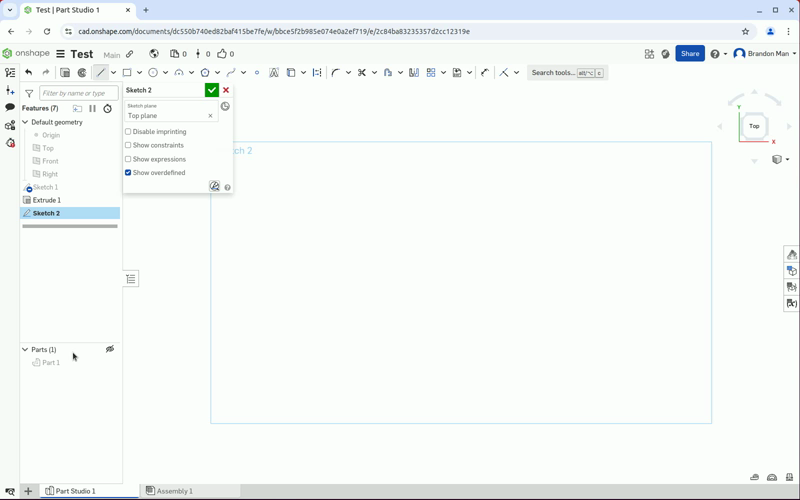
key_down(shift)
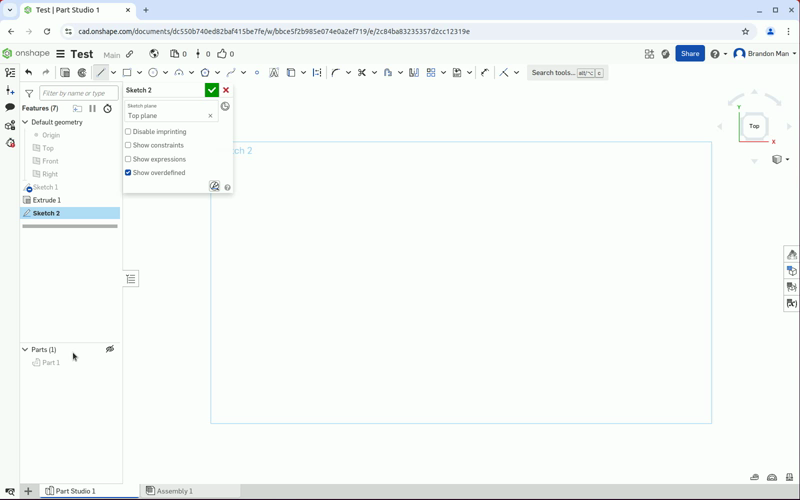
mouse_move(401, 395)
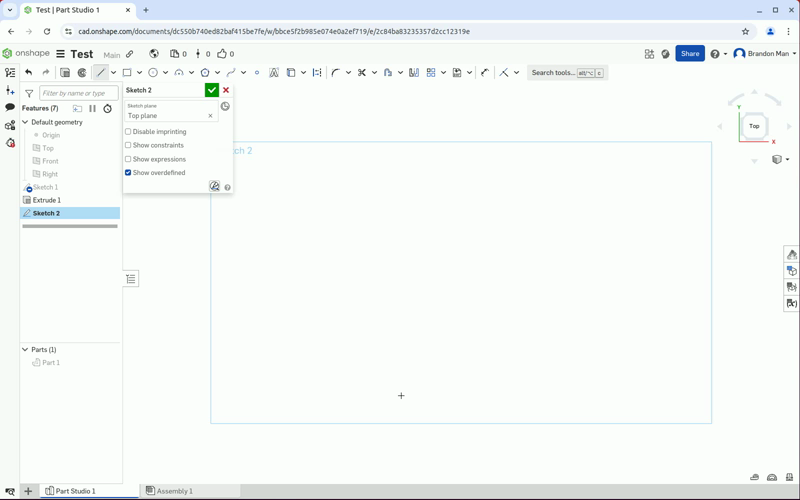
click(401, 395)
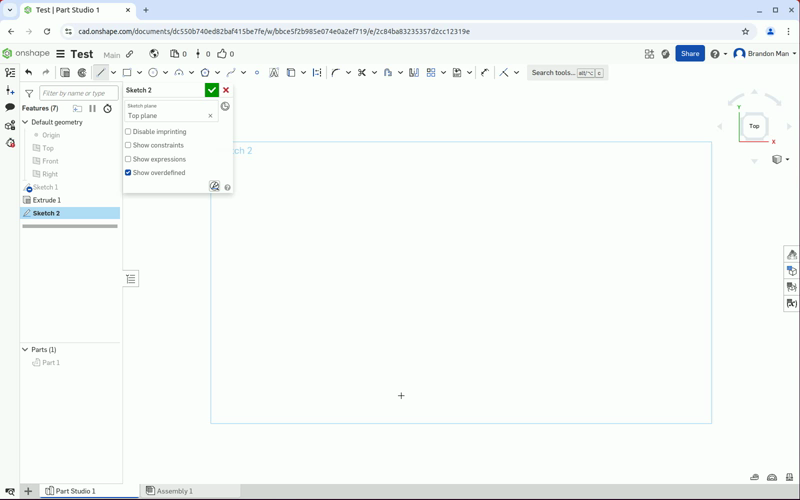
key_up(shift)
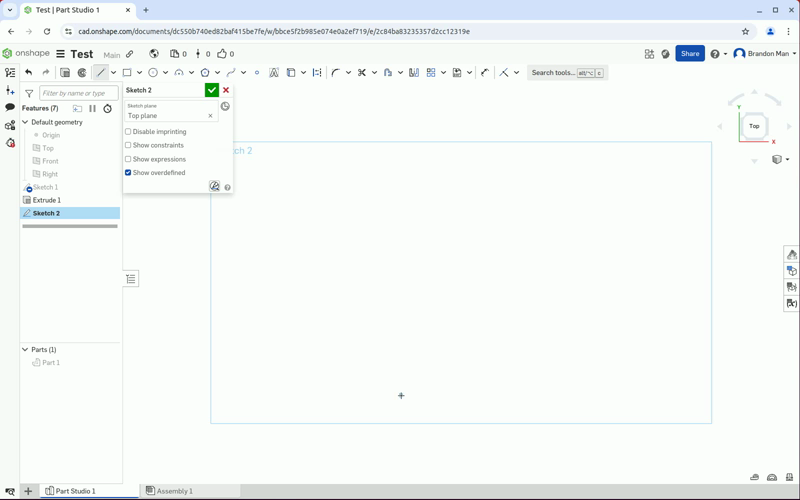
key_down(shift)
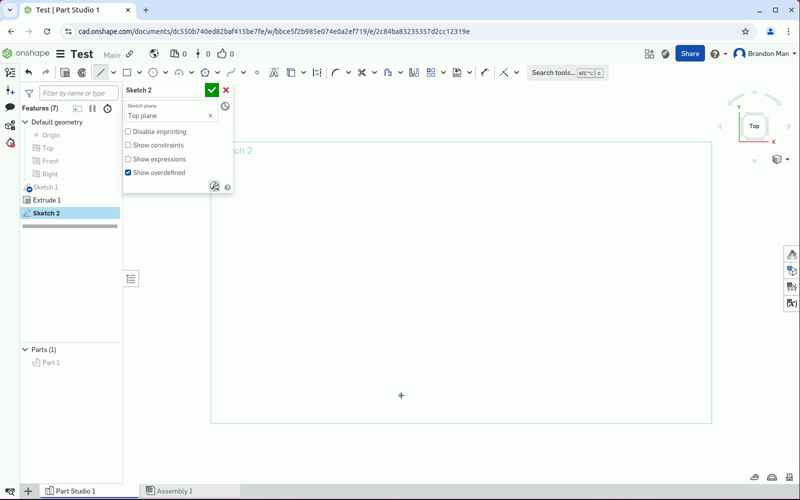
mouse_move(521, 395)
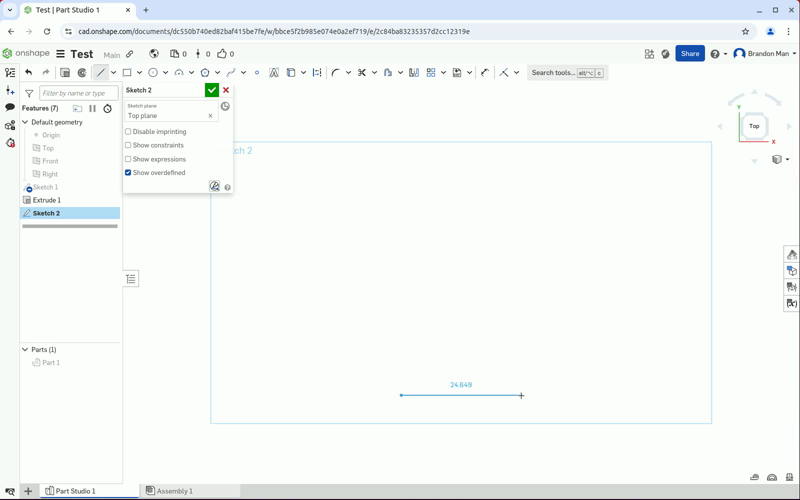
click(521, 395)
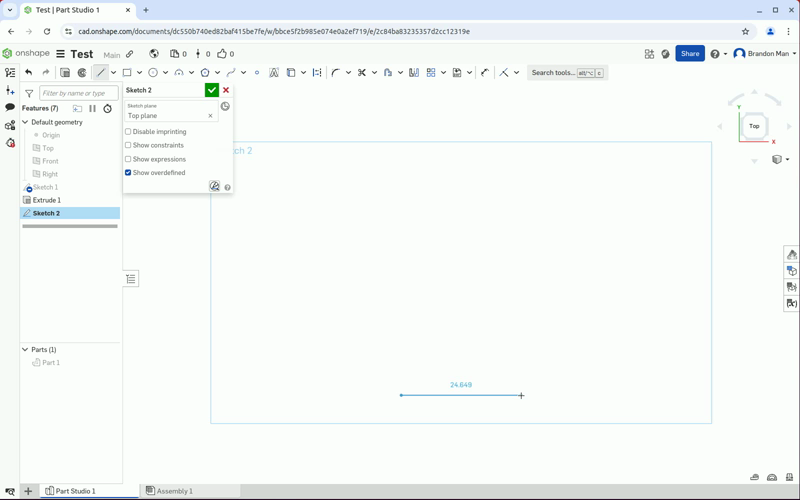
key_up(shift)
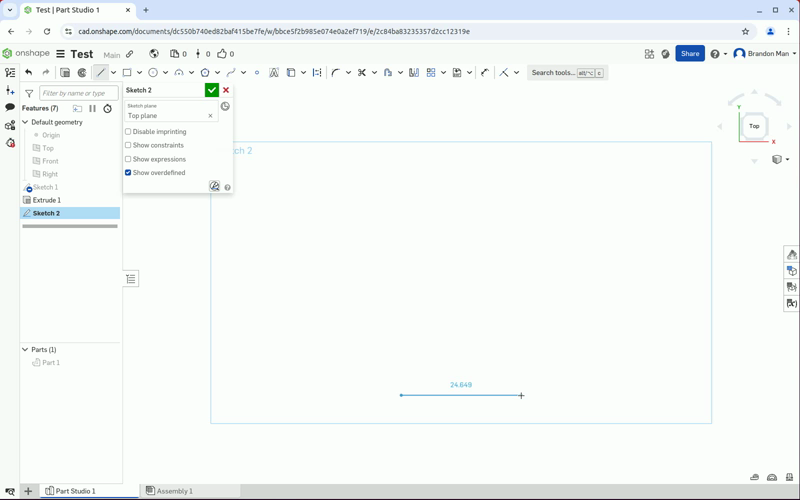
key_down(shift)
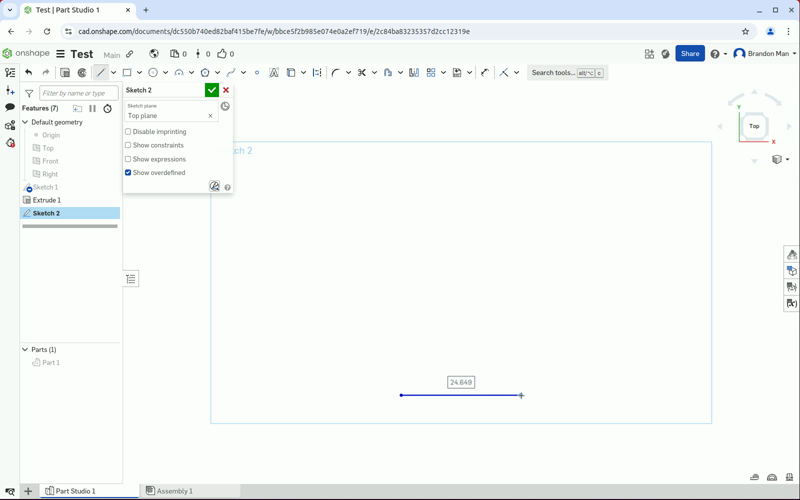
mouse_move(521, 171)
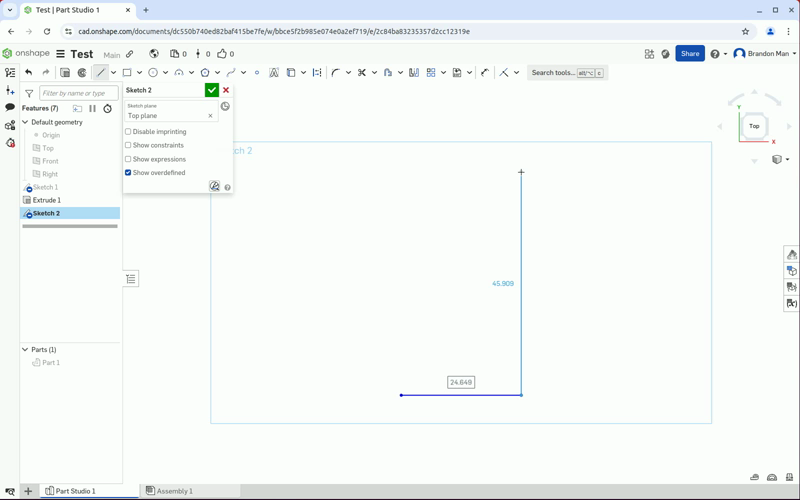
click(521, 171)
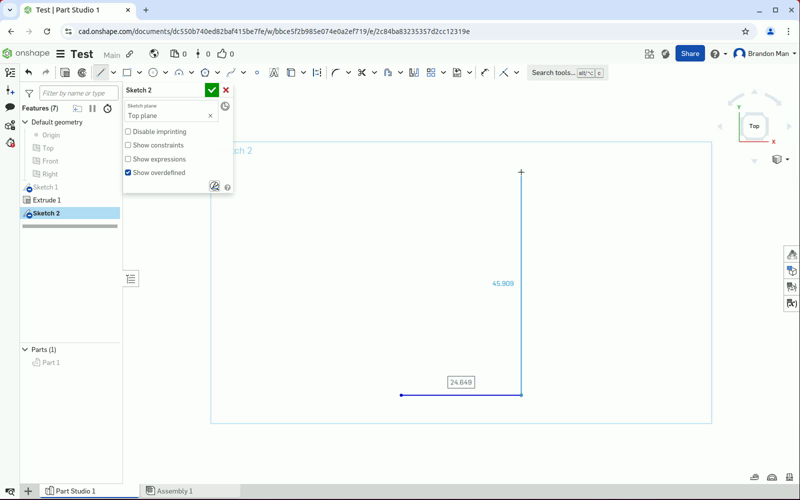
key_up(shift)
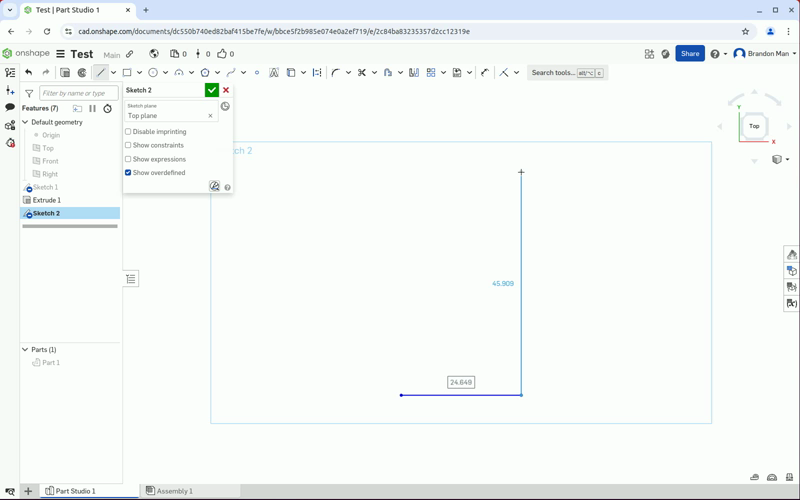
key_down(shift)
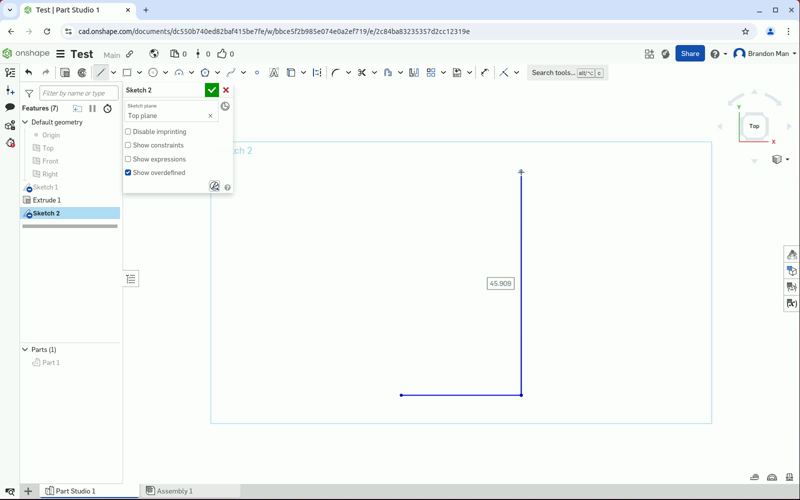
mouse_move(401, 171)
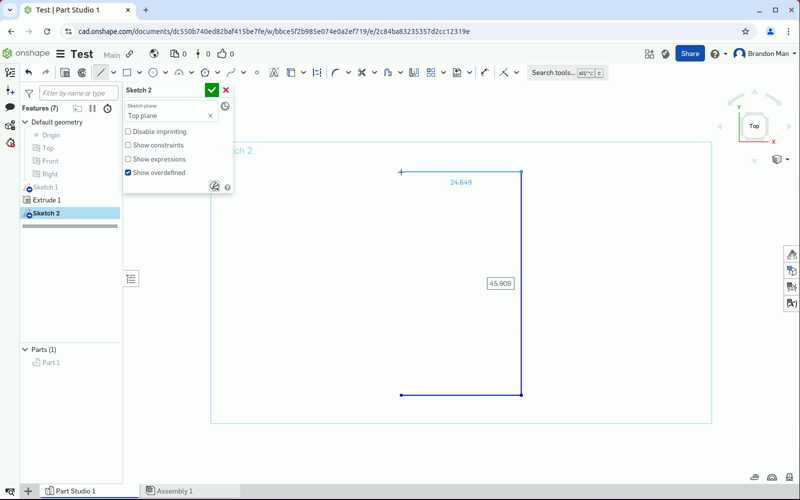
click(401, 171)
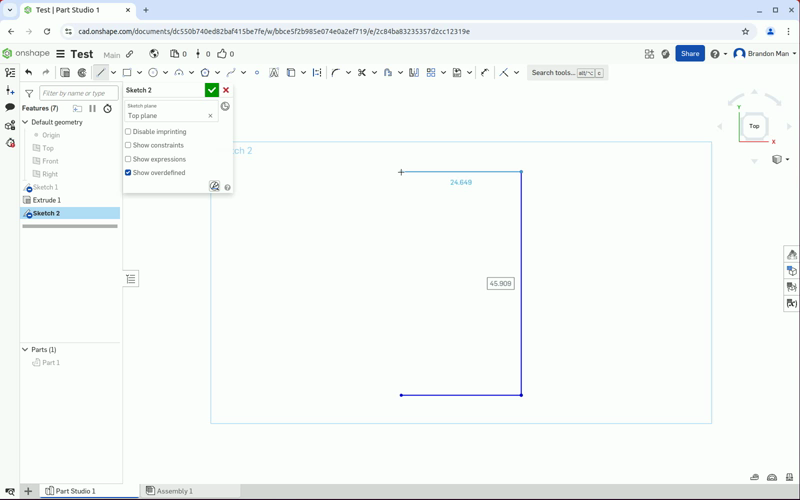
key_up(shift)
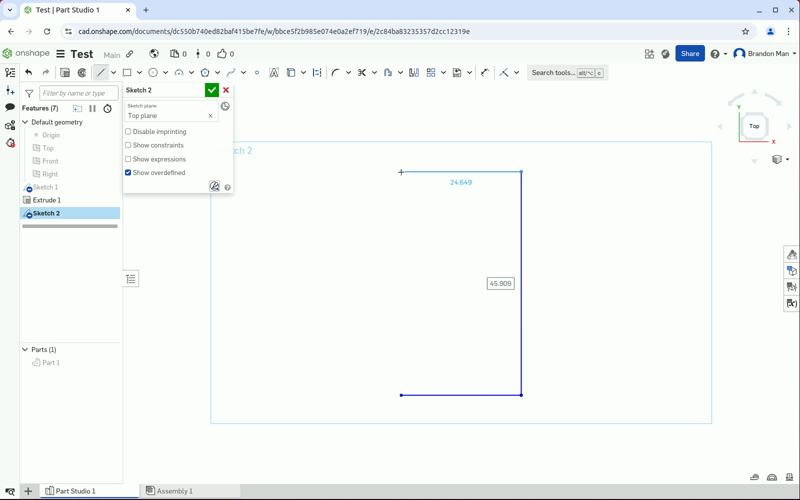
key_down(shift)
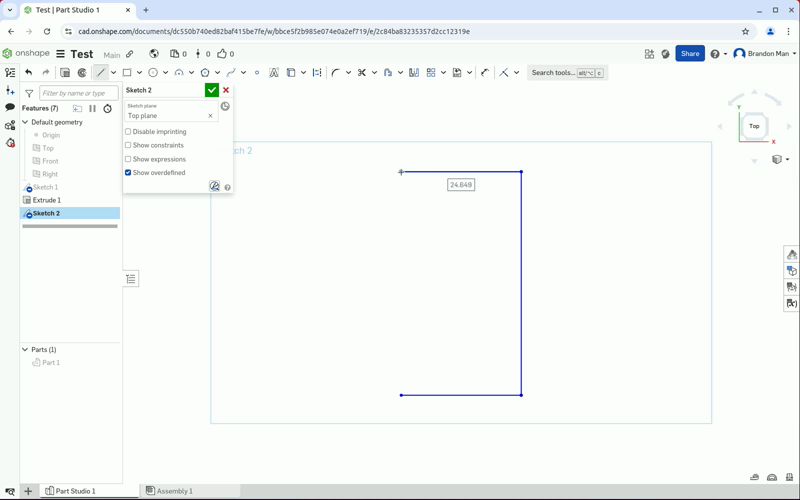
mouse_move(401, 395)
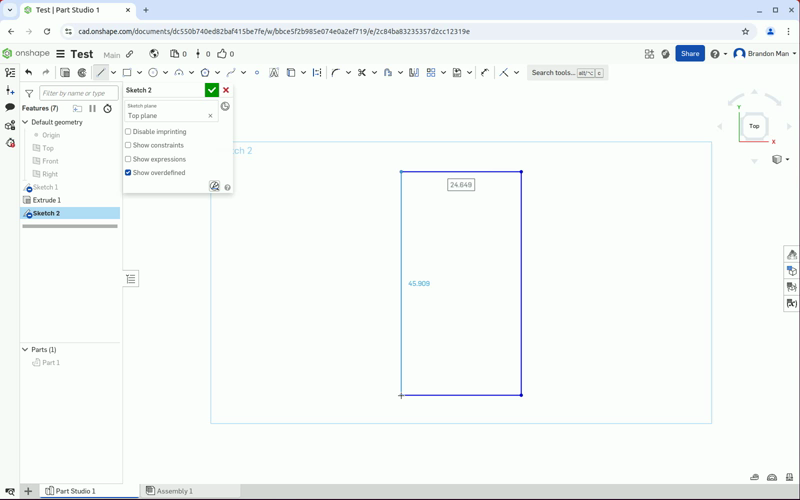
key_up(shift)
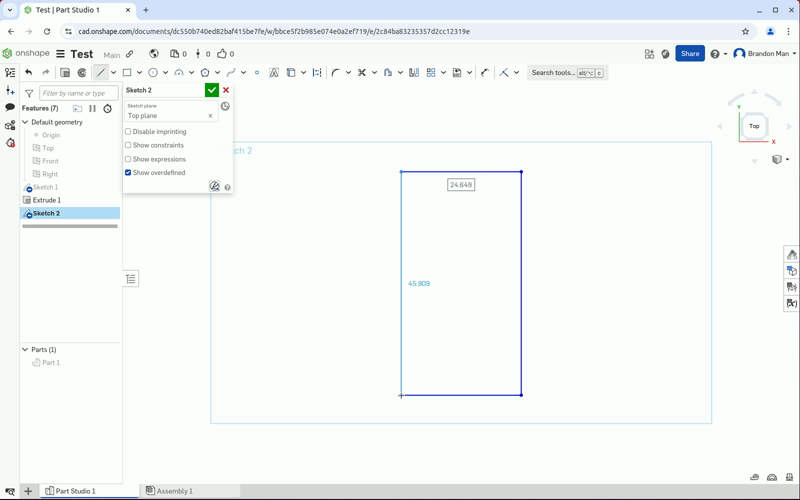
click(401, 395)
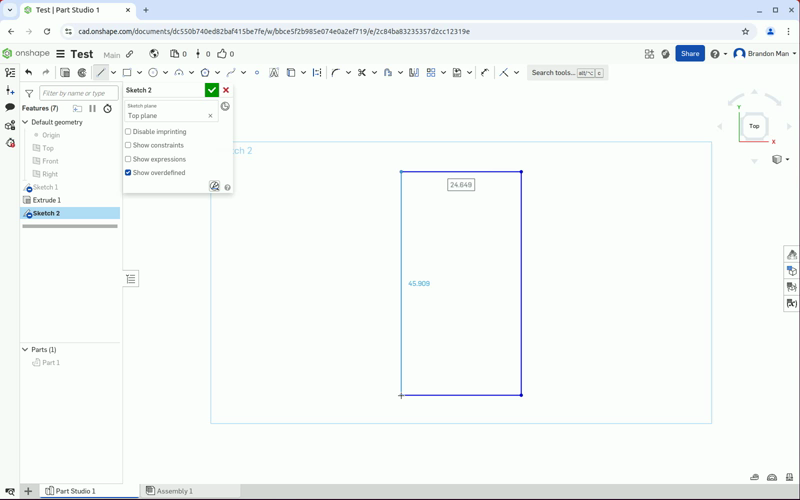
key(esc)
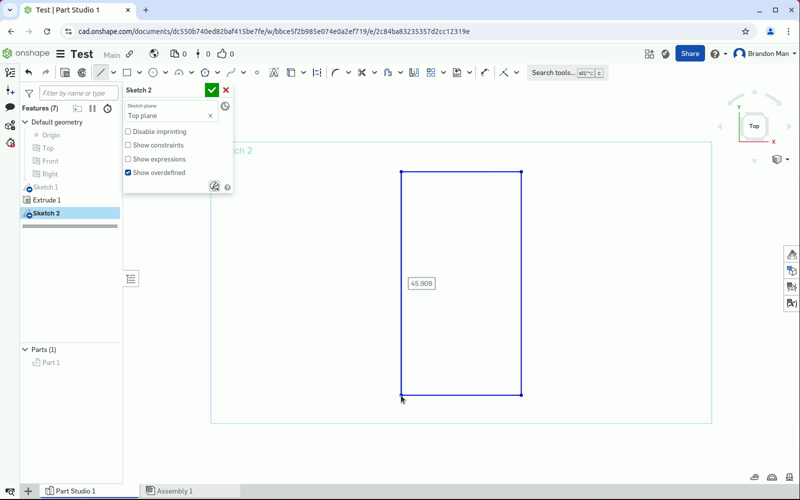
mouse_move(450, 228)
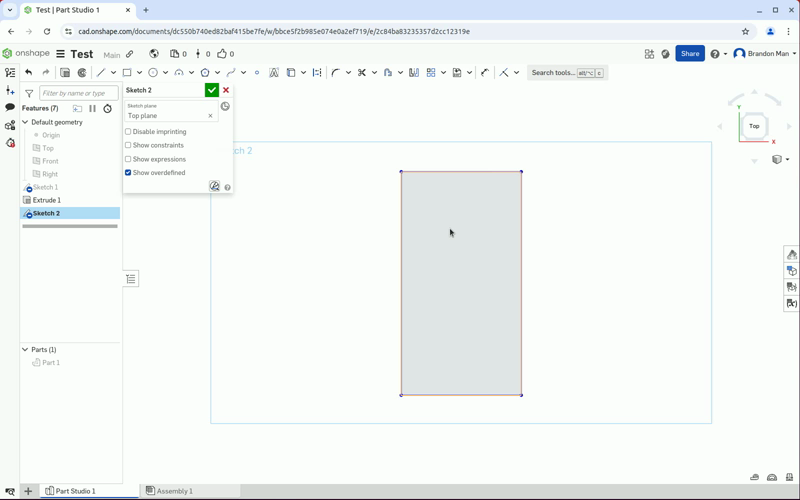
click(450, 228)
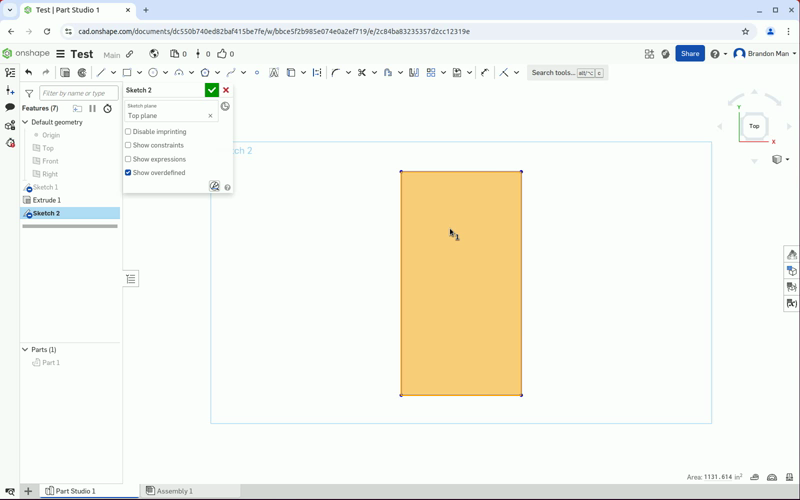
mouse_move(73, 352)
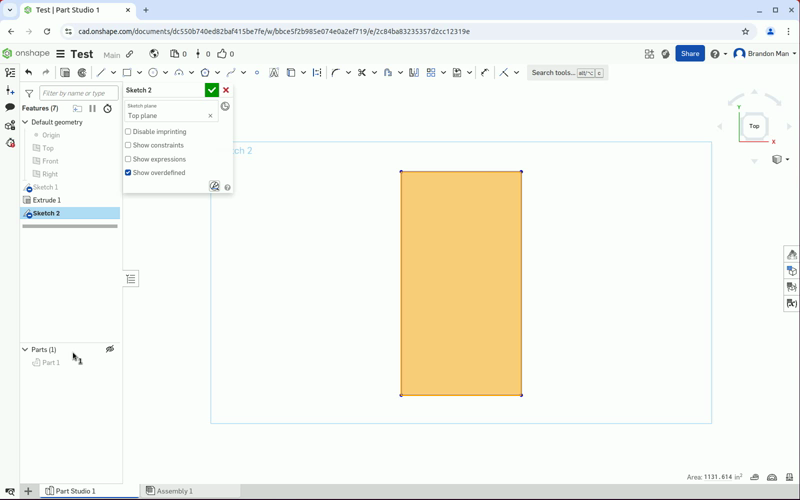
key(shift+y)
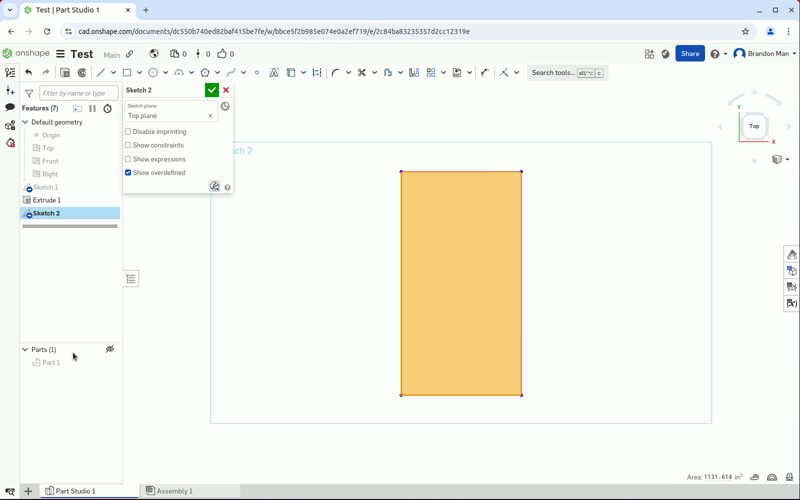
key(shift+e)
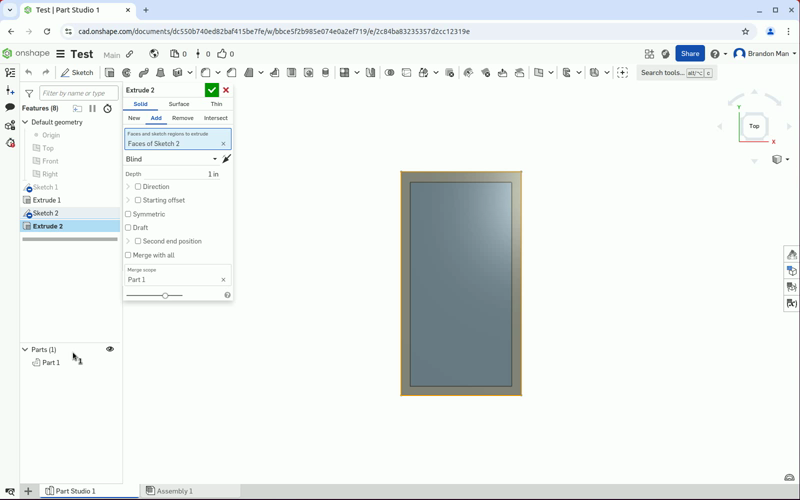
mouse_move(143, 106)
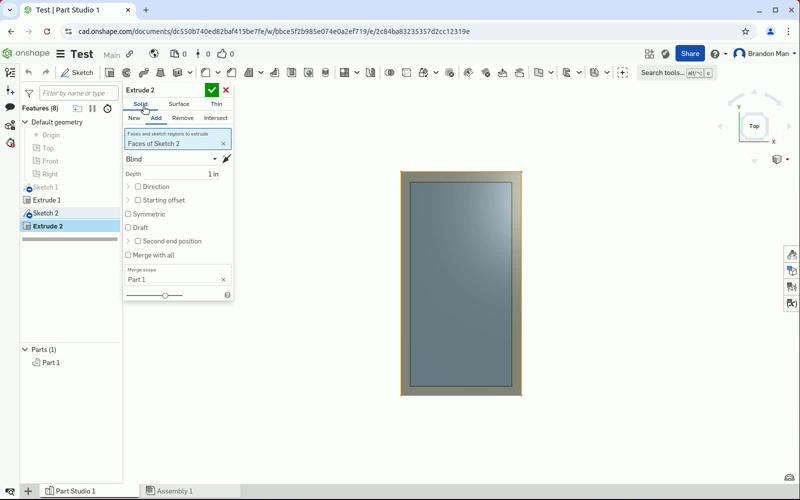
click(143, 106)
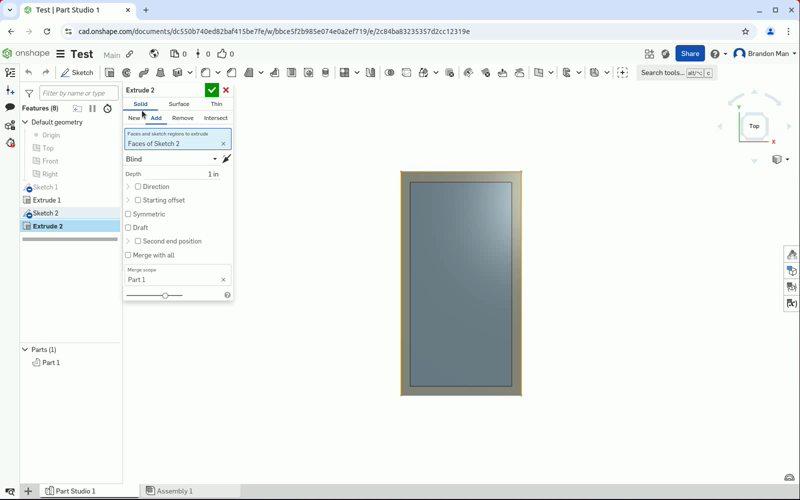
mouse_move(137, 120)
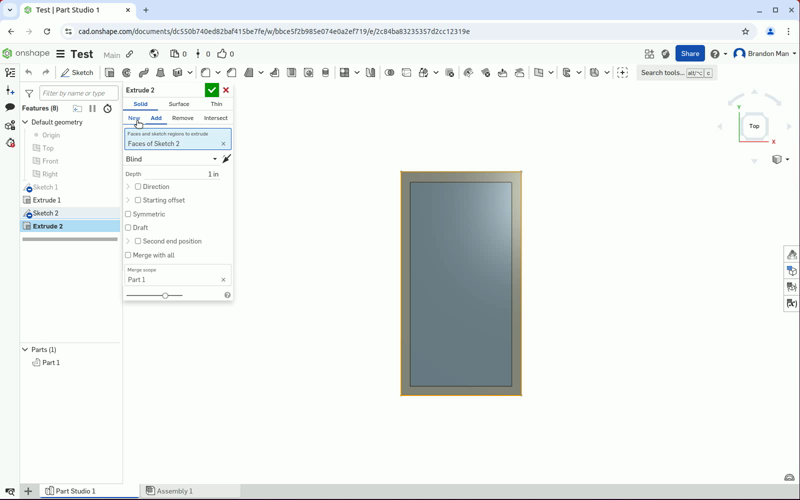
click(137, 120)
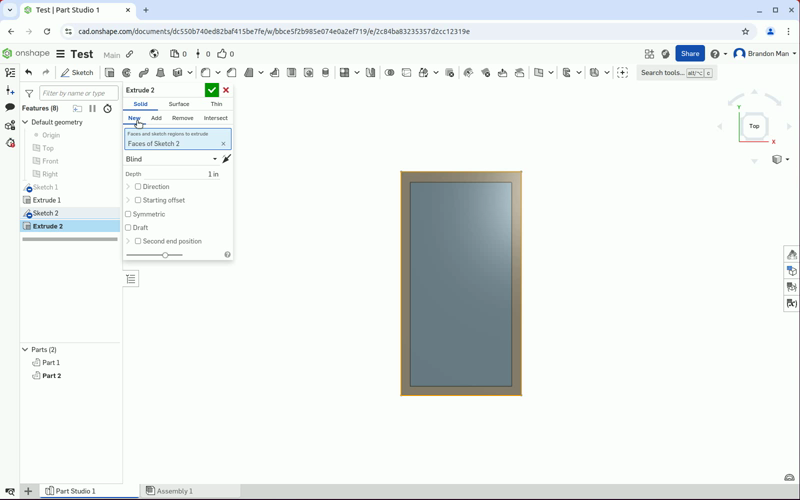
key(tab, 4)
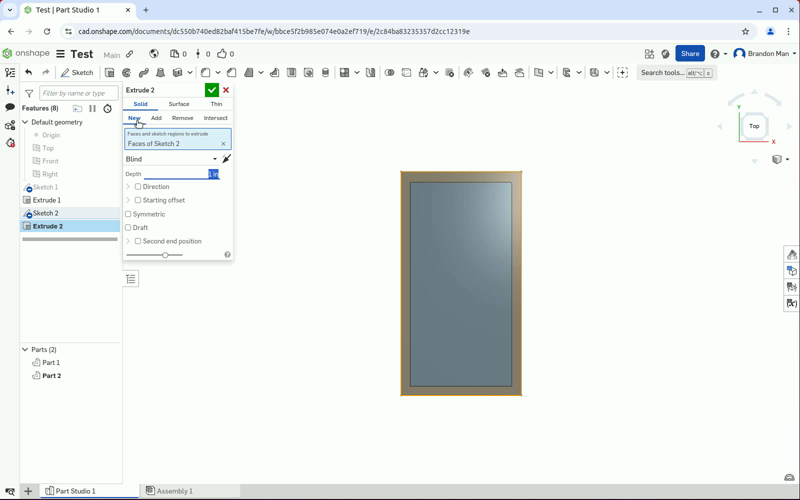
text(1.444)
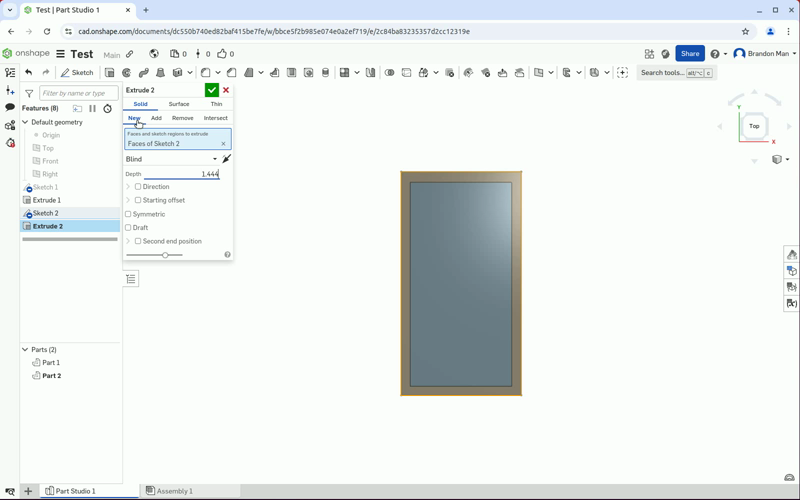
key(enter)
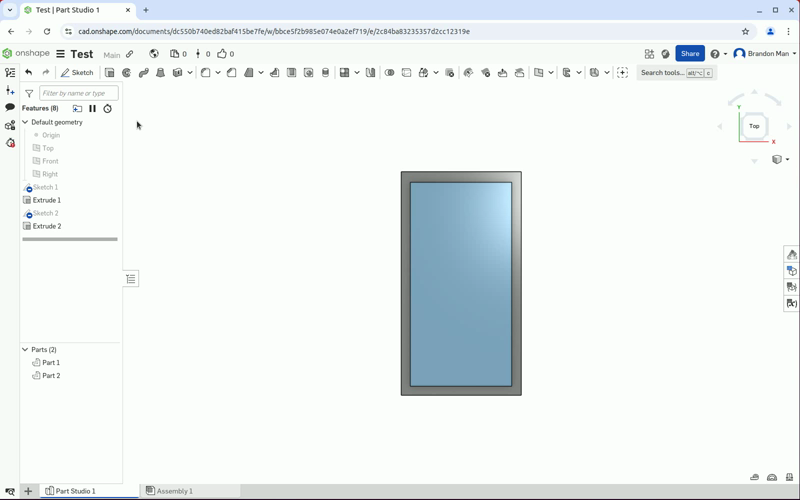
key(shift+h)
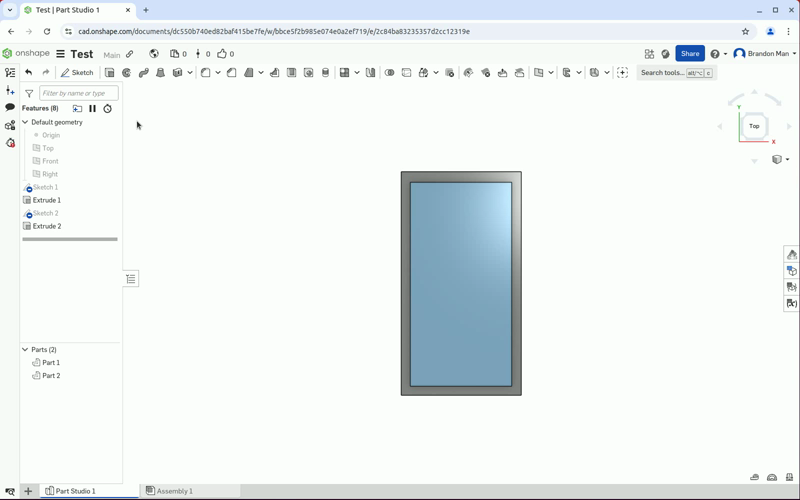
key(shift+h)
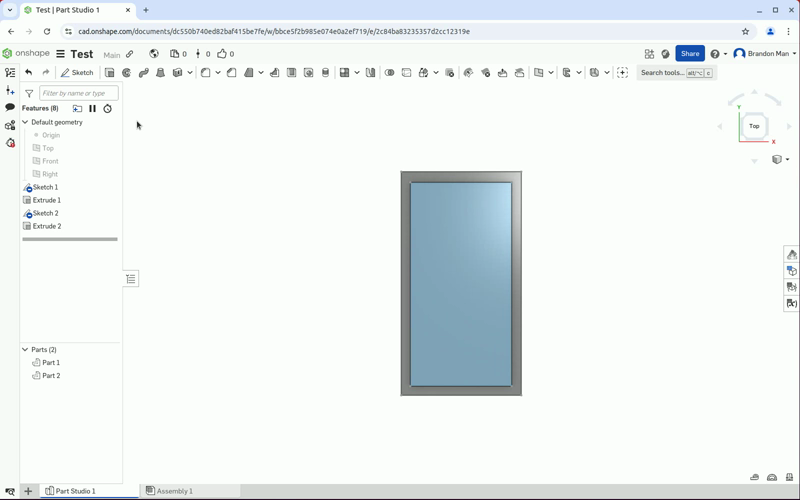
key(shift+7)
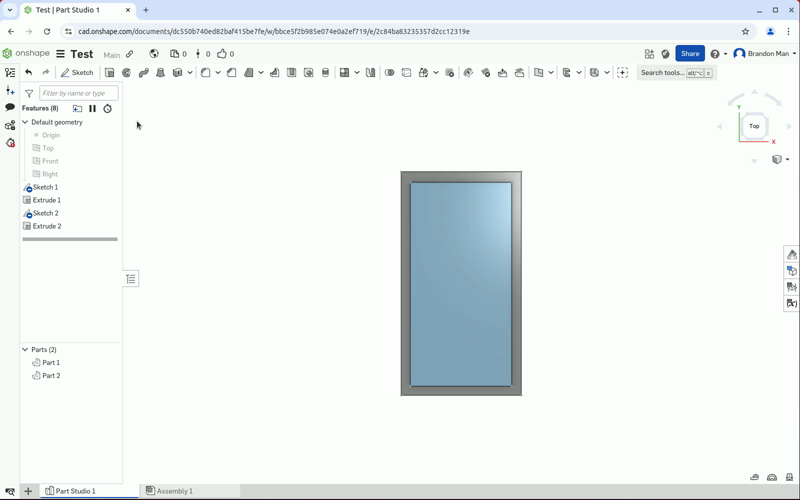
key(up, 3)
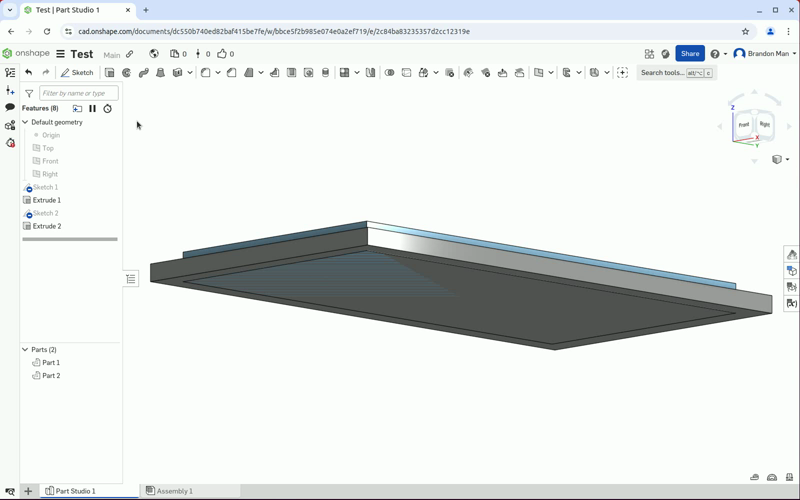
key(left, 3)
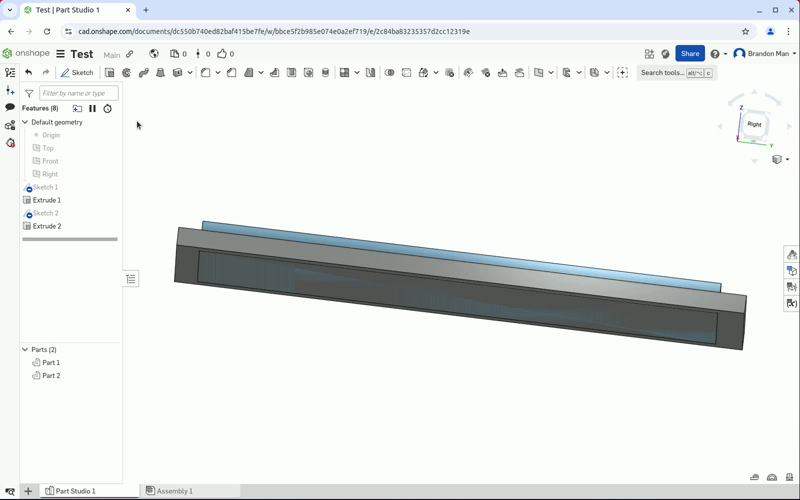
key(right, 3)
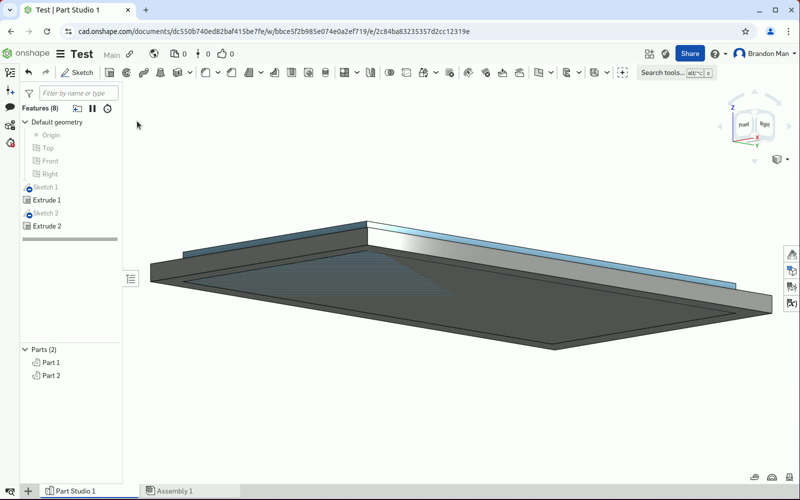
key(down, 3)
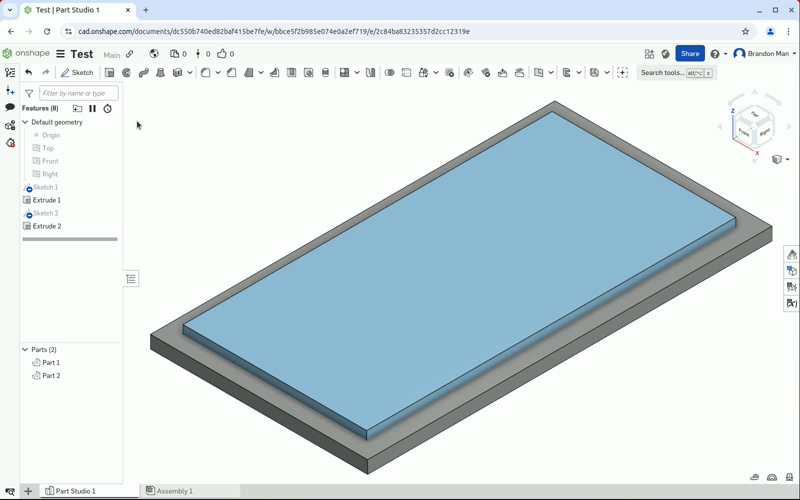
mouse_move(73, 189)
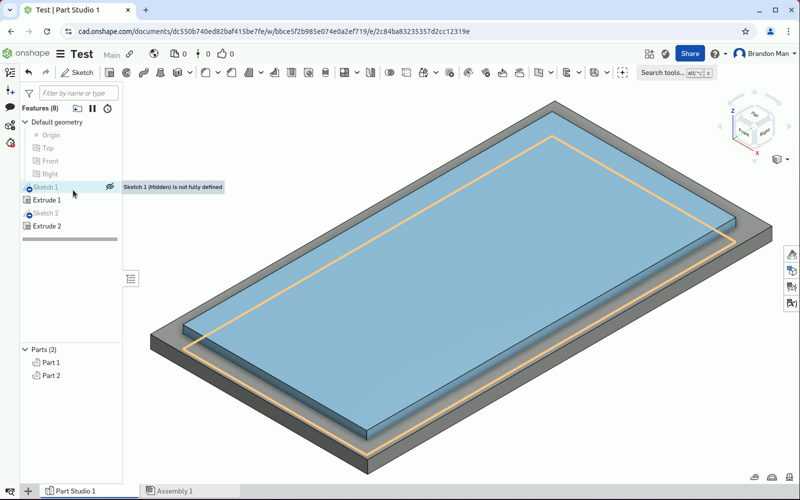
click(73, 189)